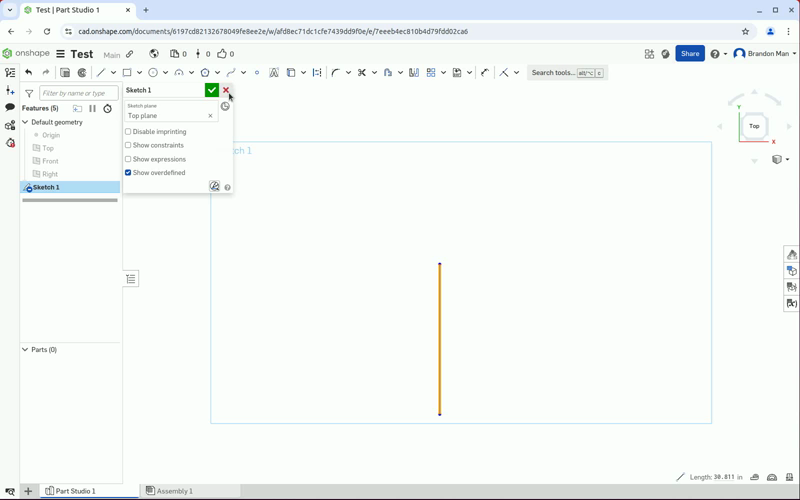
key(shift+h)
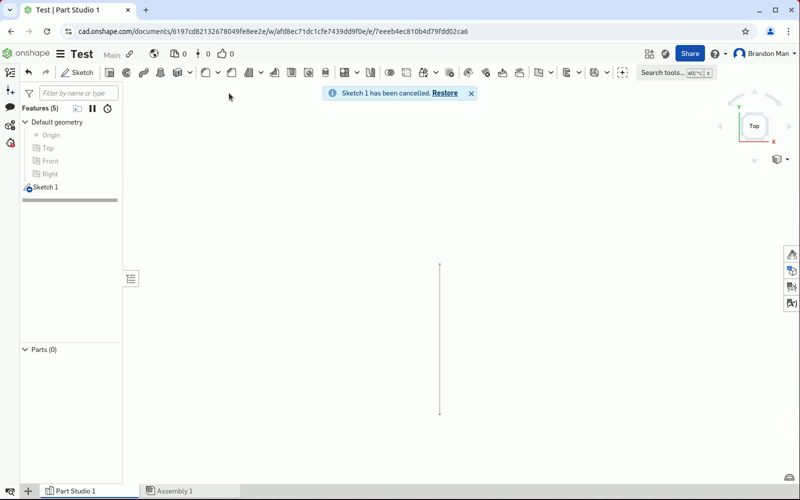
key(shift+s)
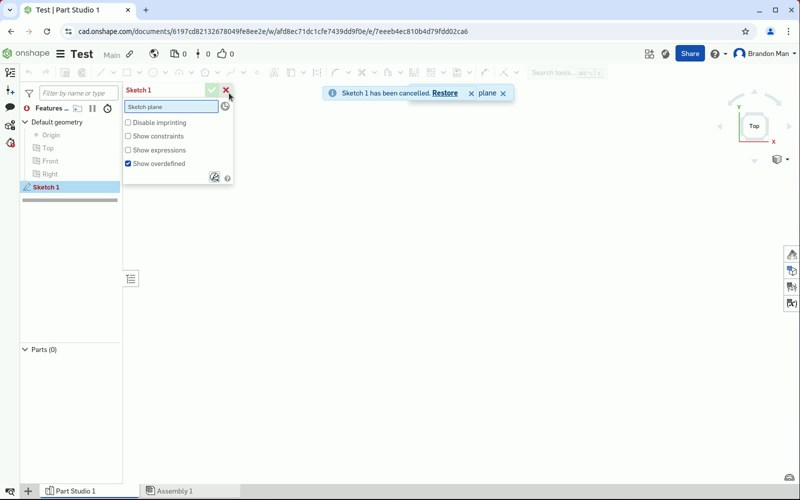
mouse_move(73, 150)
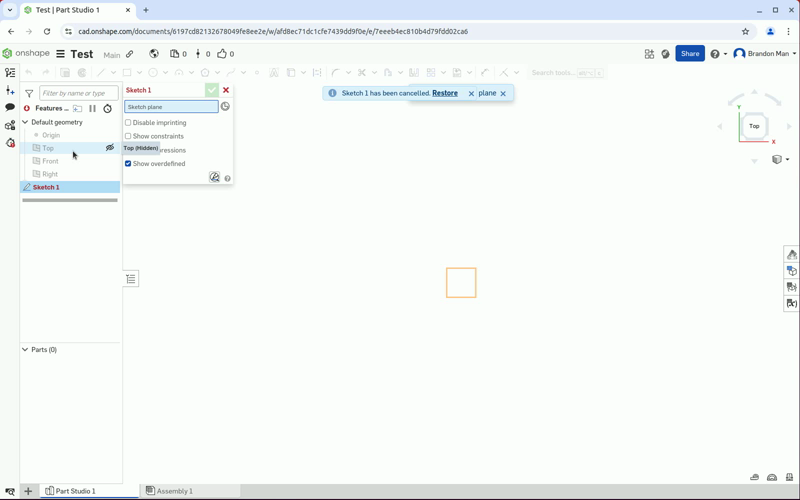
click(73, 150)
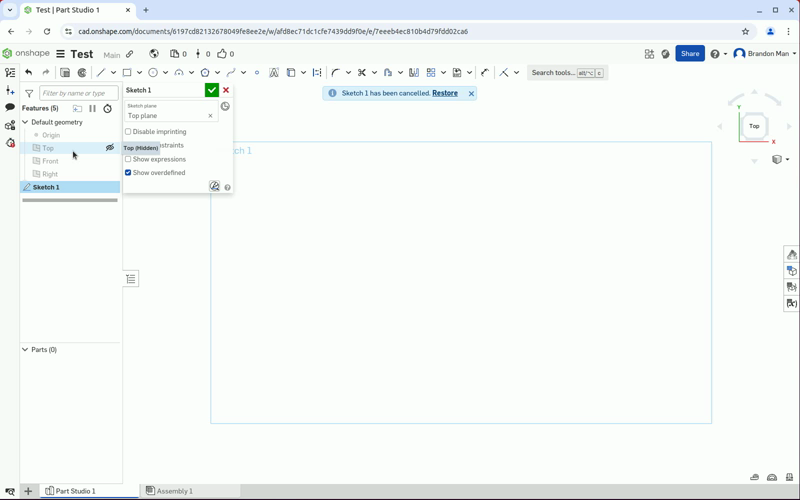
mouse_move(73, 352)
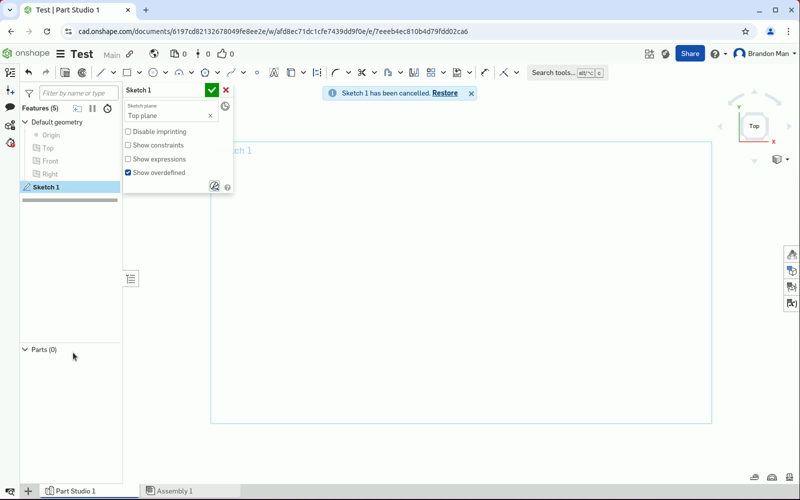
key(y)
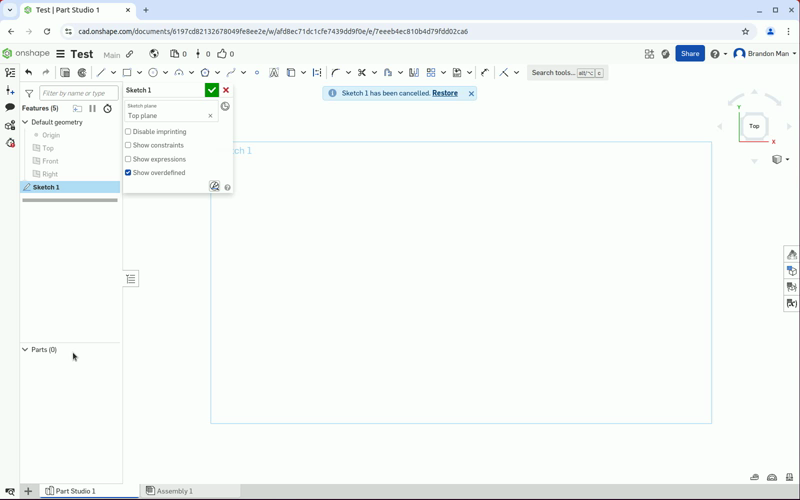
key(l)
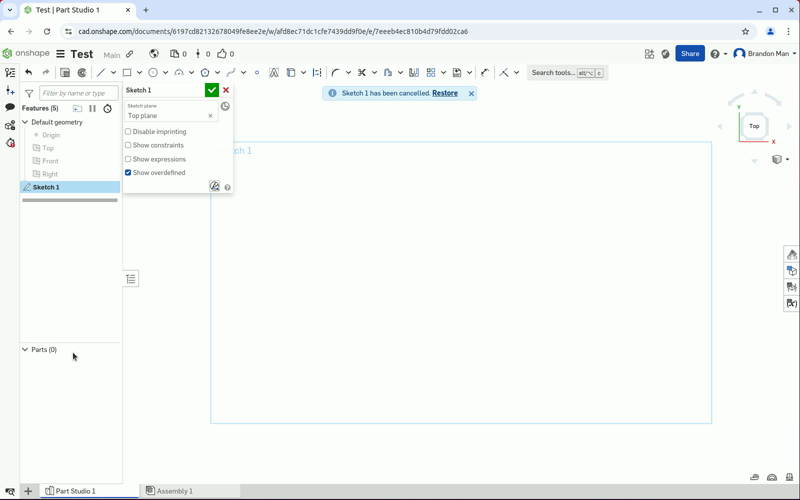
key_down(shift)
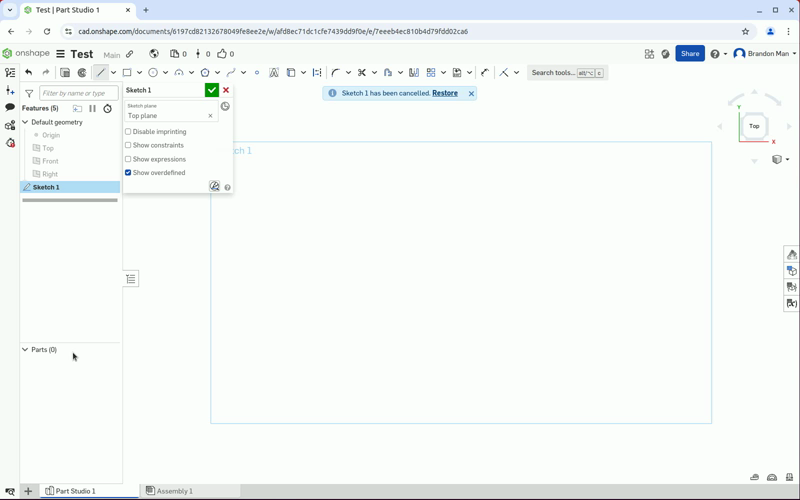
mouse_move(383, 333)
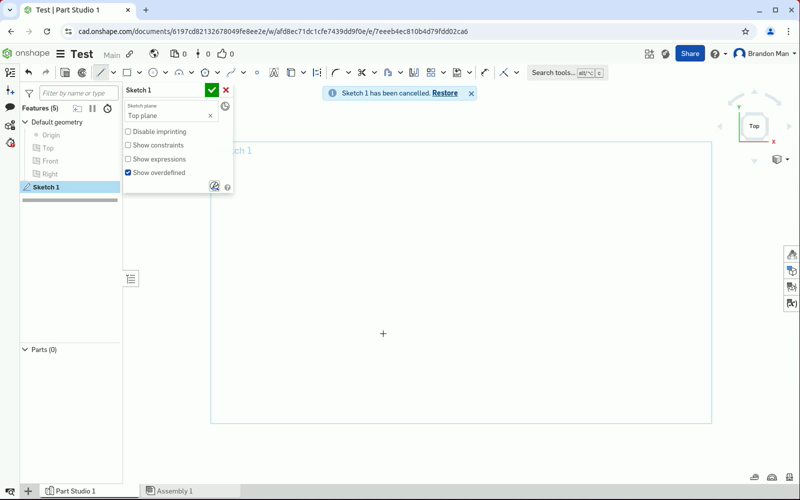
click(383, 333)
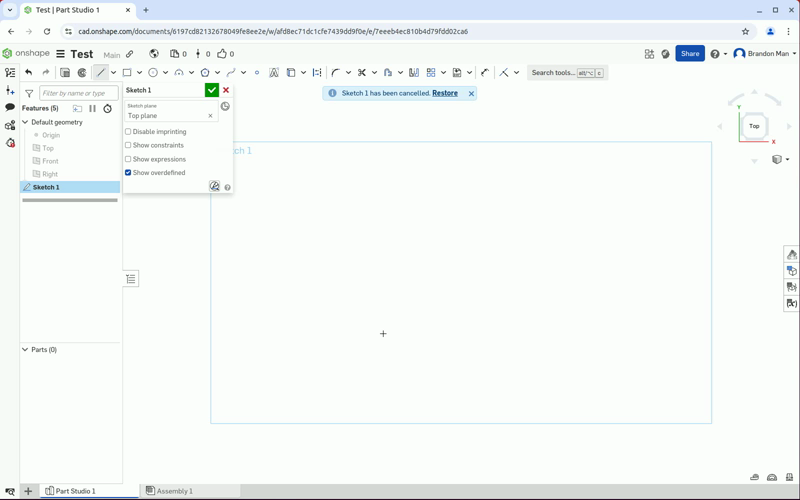
key_up(shift)
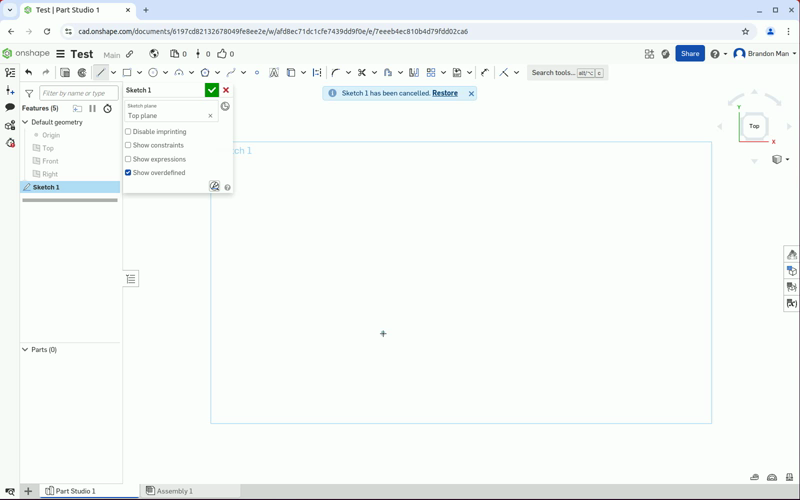
key_down(shift)
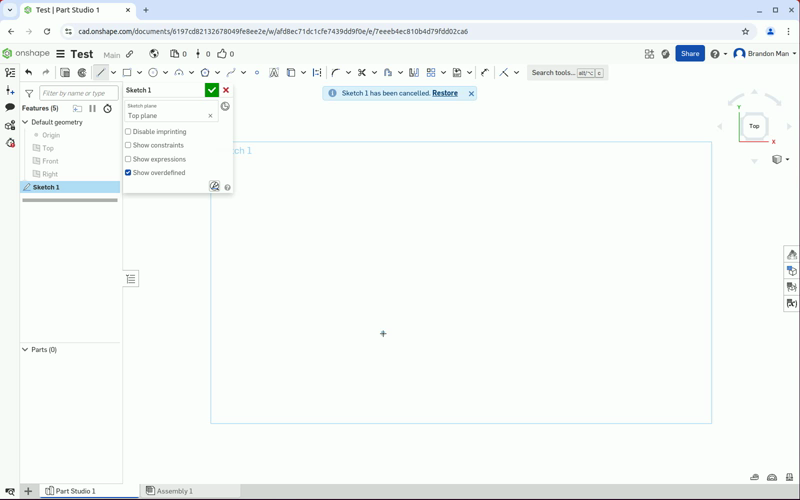
mouse_move(489, 333)
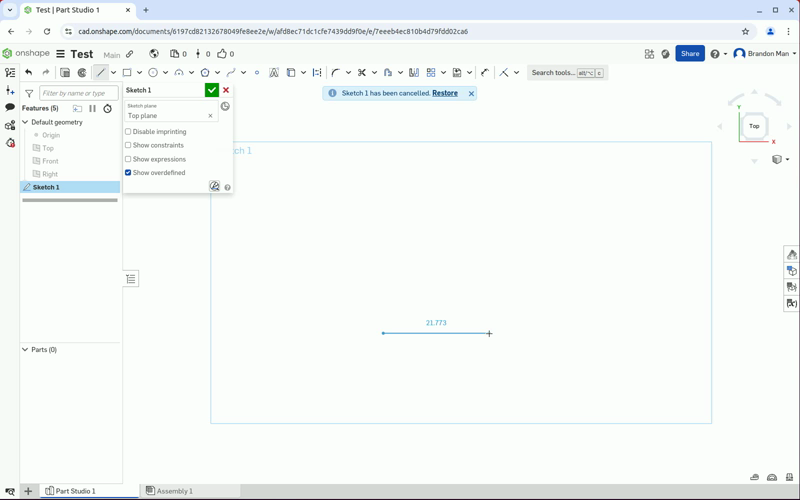
click(489, 333)
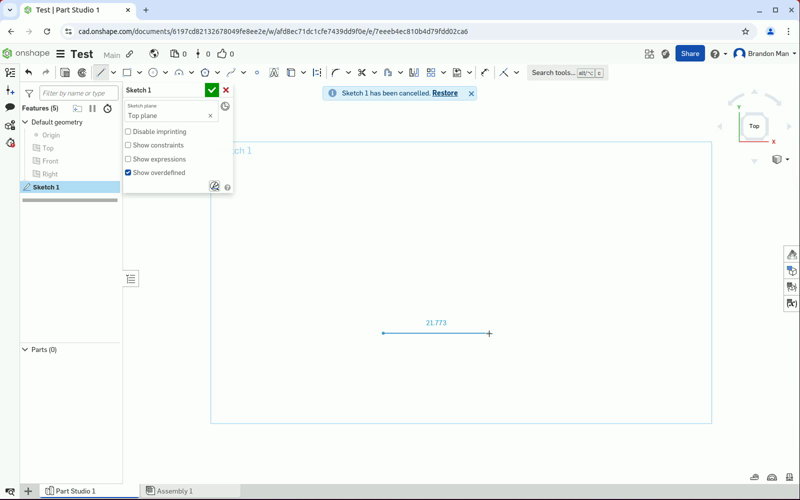
key_up(shift)
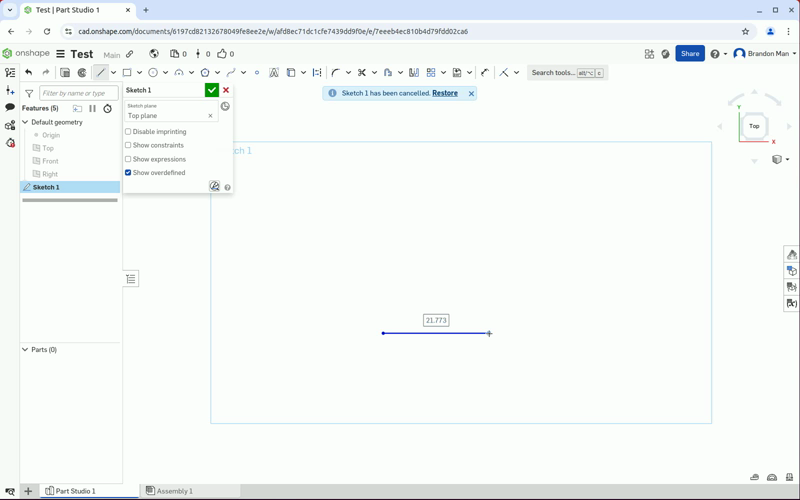
key_down(shift)
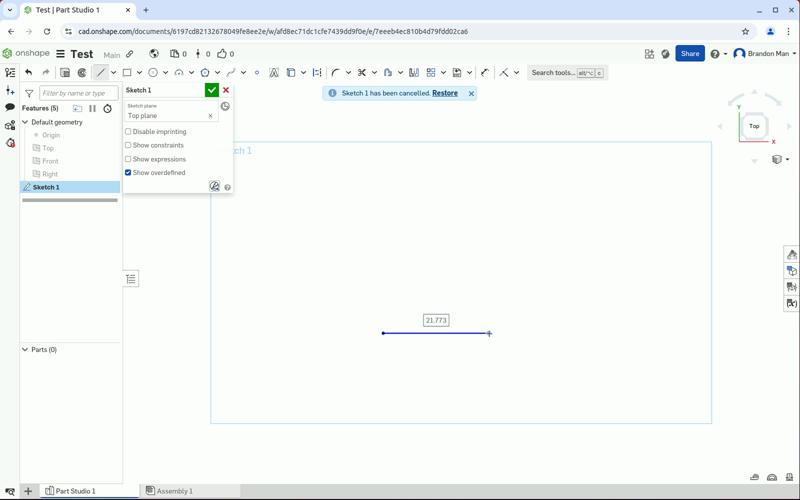
mouse_move(489, 227)
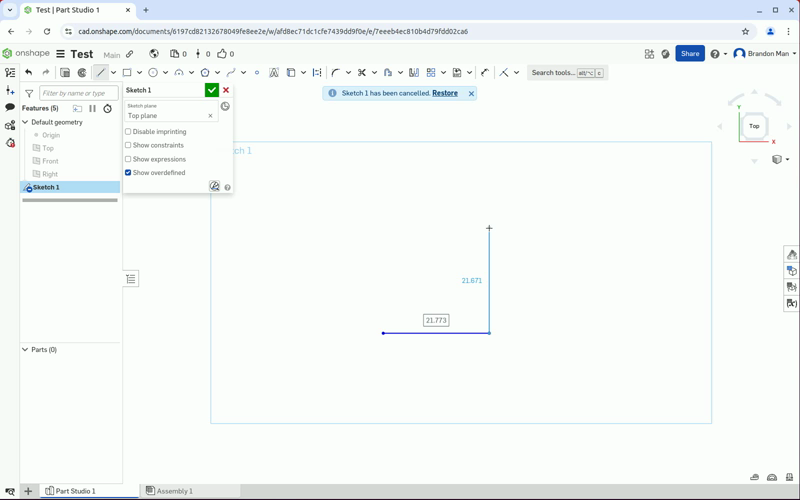
click(489, 227)
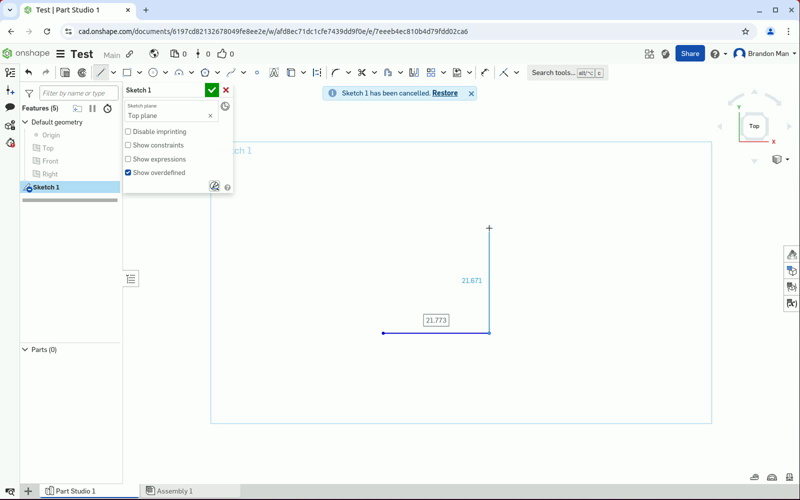
key_up(shift)
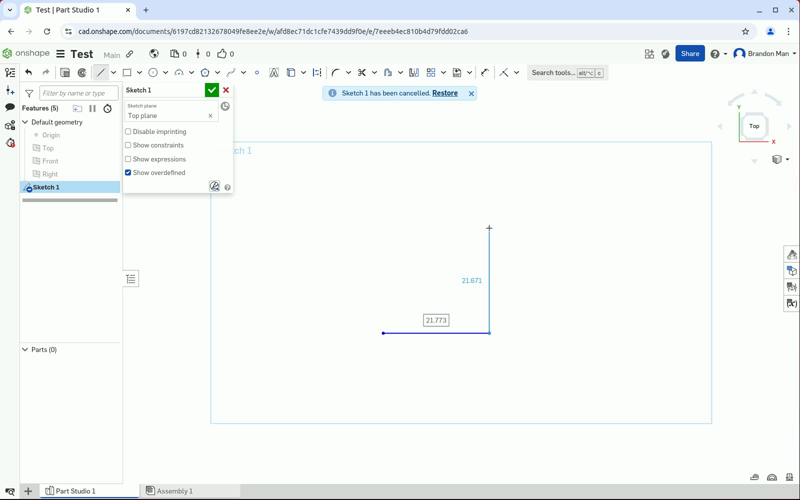
key_down(shift)
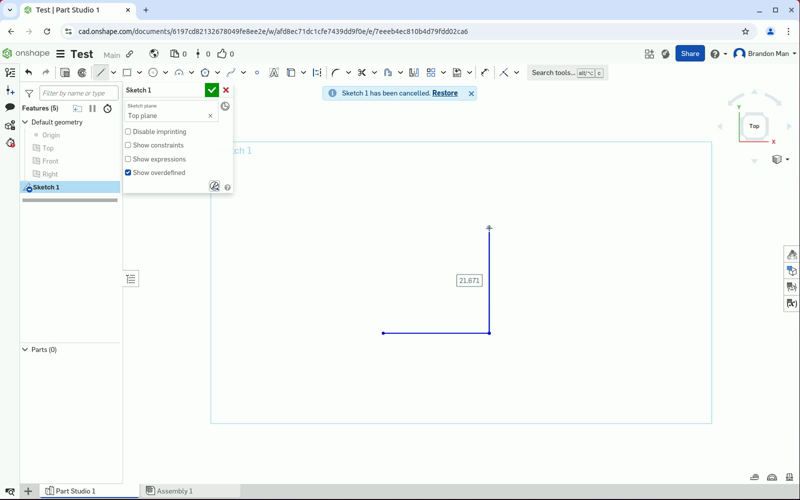
mouse_move(383, 227)
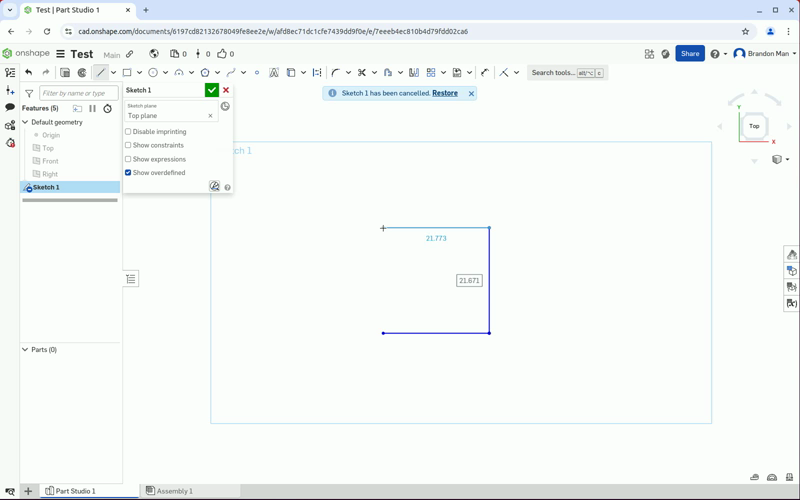
click(383, 227)
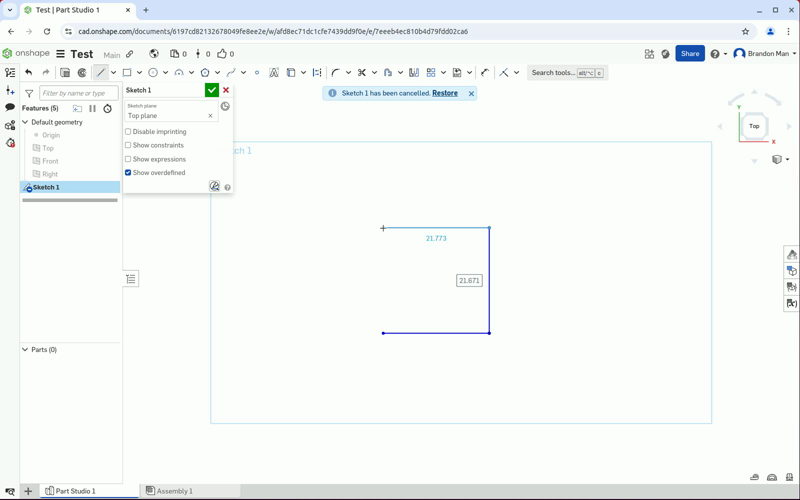
key_up(shift)
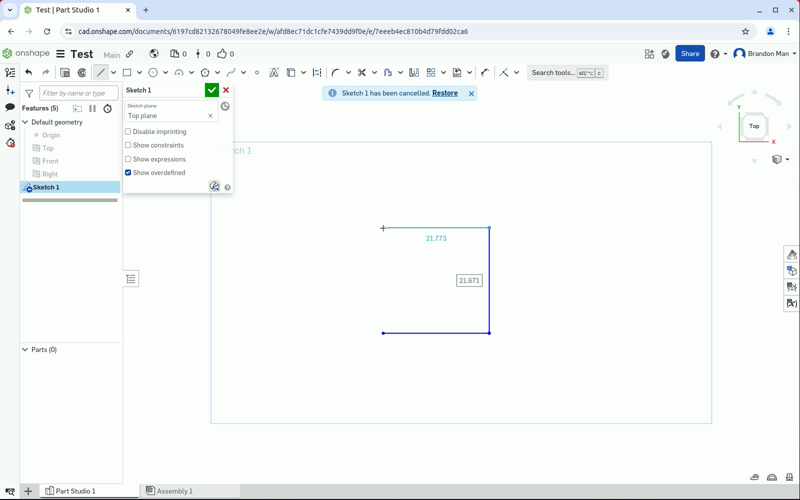
key_down(shift)
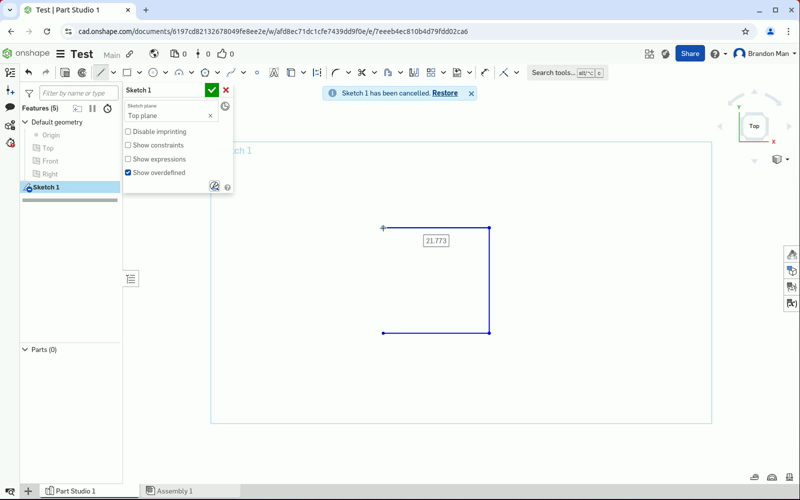
mouse_move(383, 333)
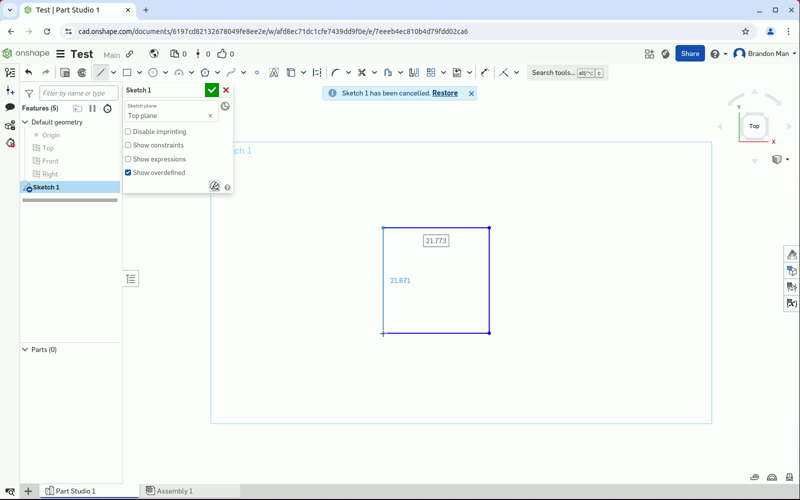
key_up(shift)
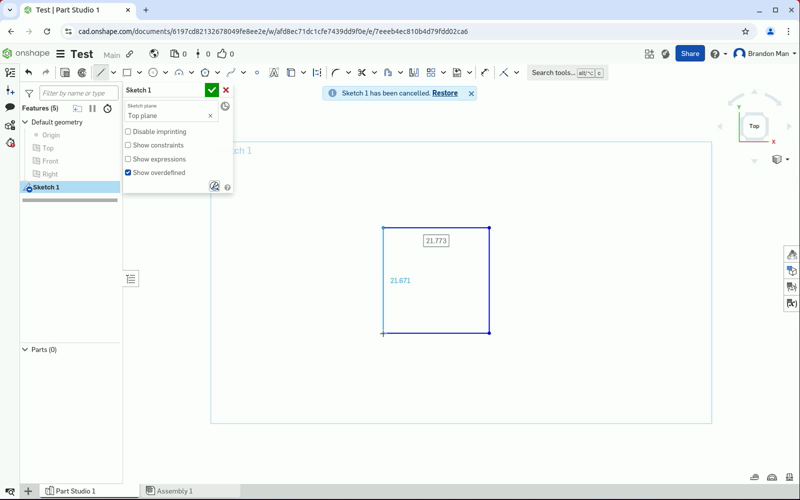
click(383, 333)
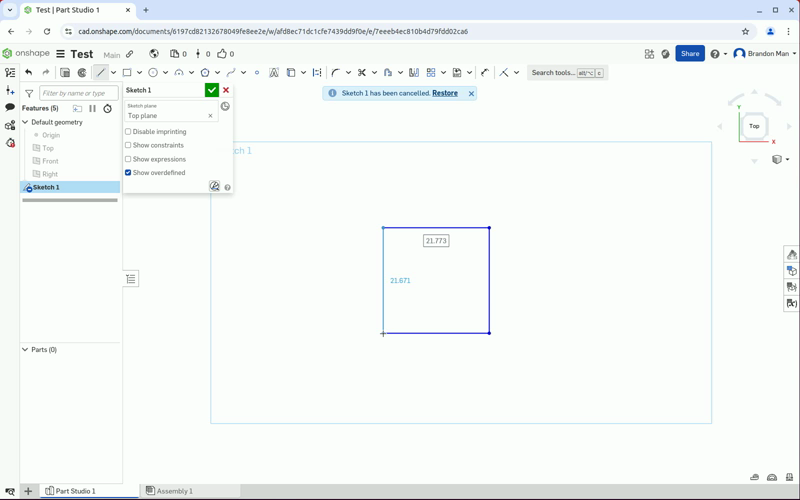
key(esc)
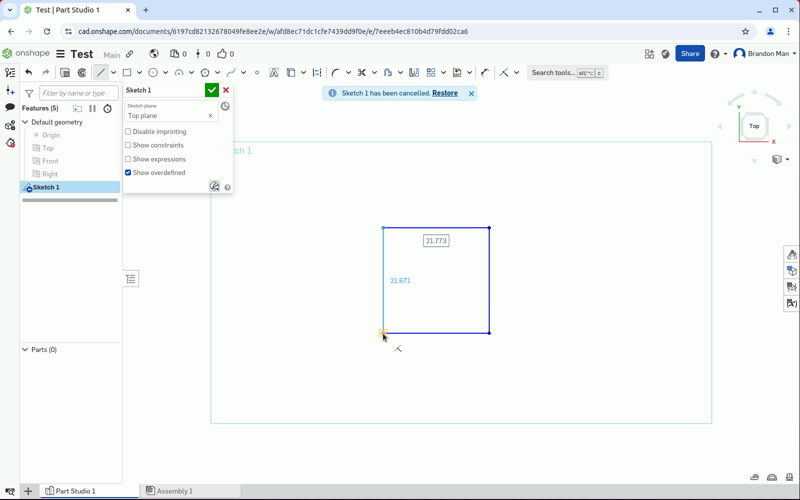
mouse_move(452, 260)
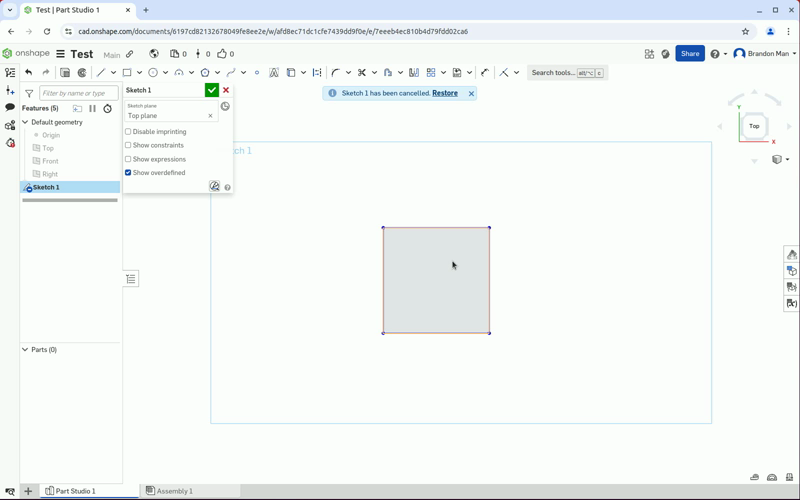
click(452, 260)
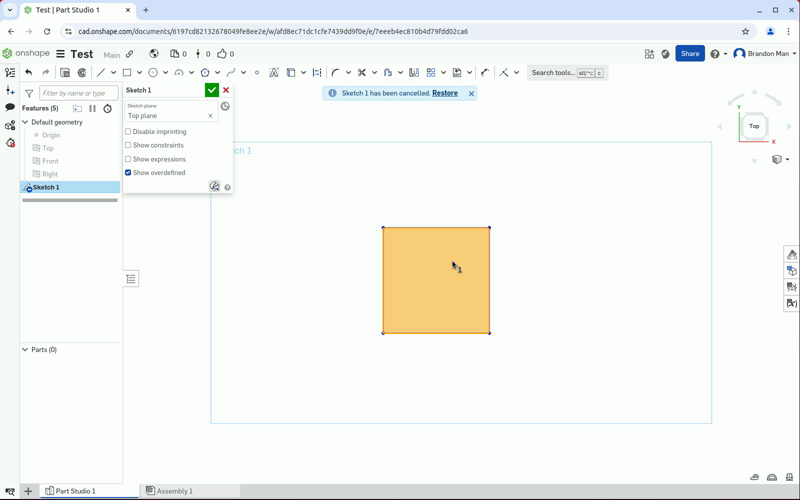
mouse_move(73, 352)
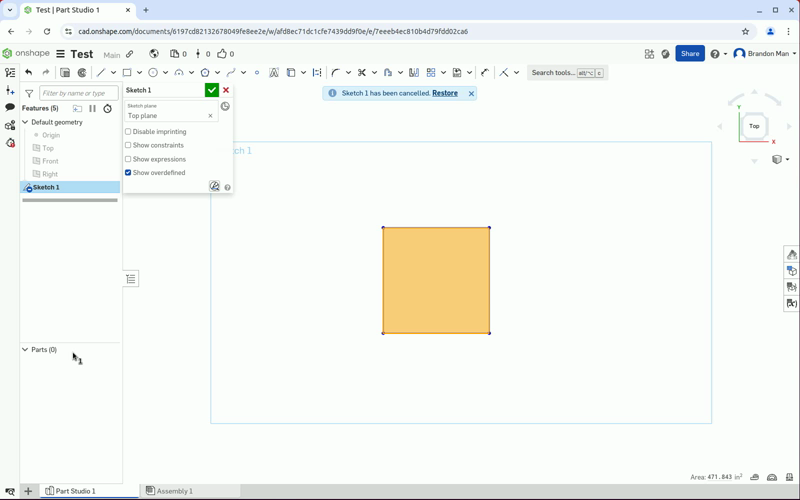
key(shift+y)
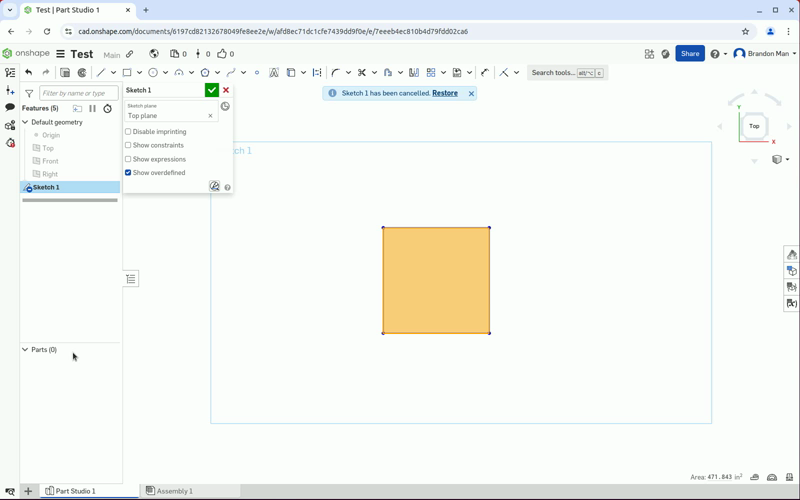
key(shift+e)
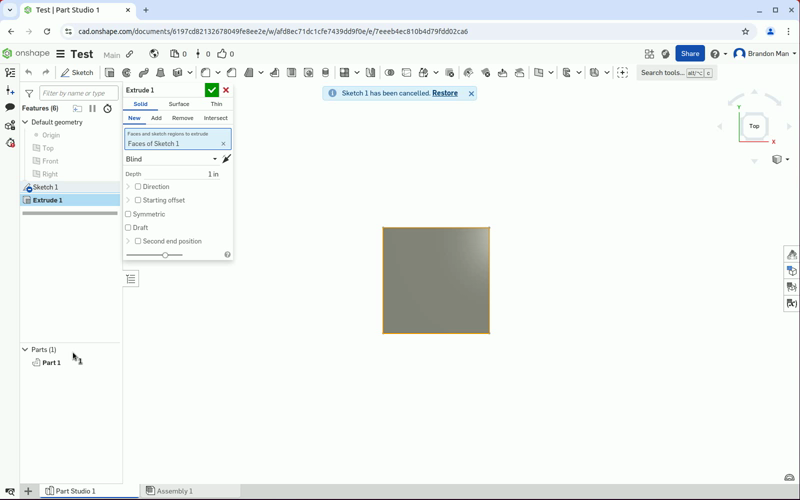
mouse_move(143, 106)
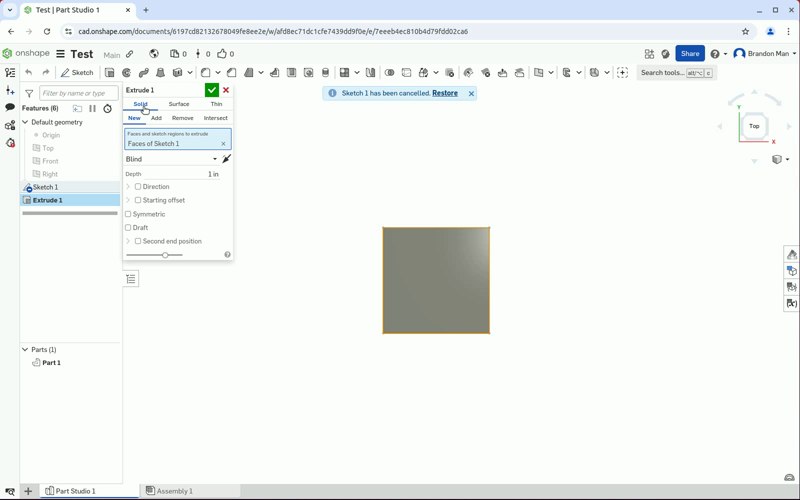
click(143, 106)
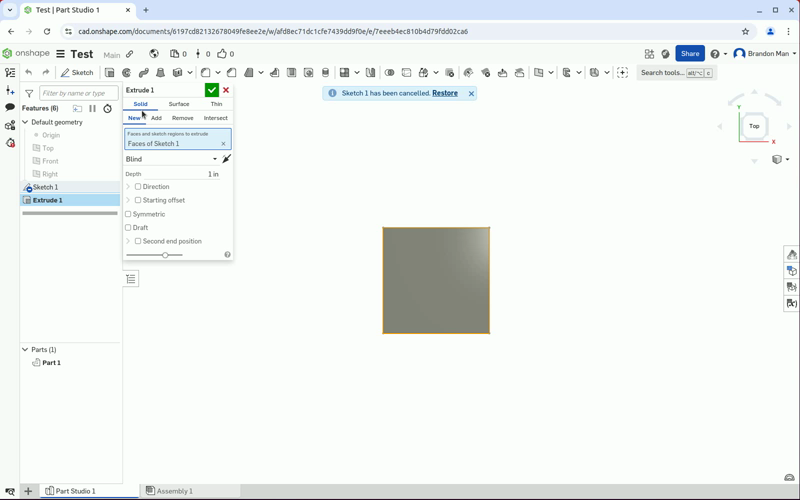
mouse_move(137, 120)
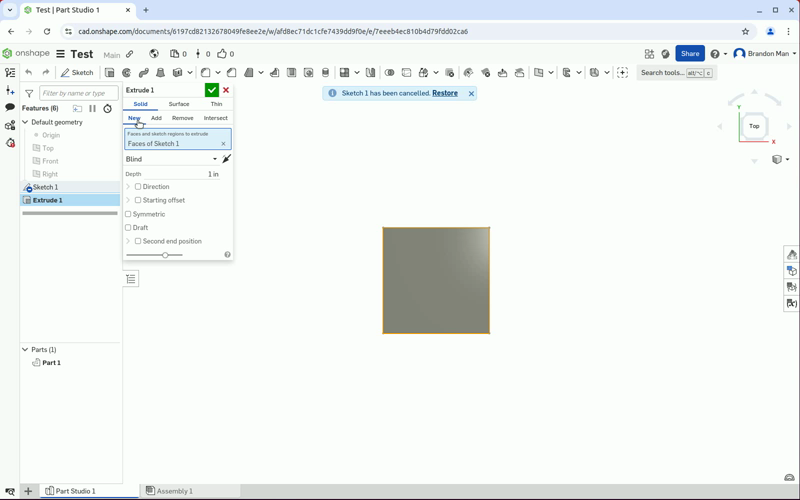
click(137, 120)
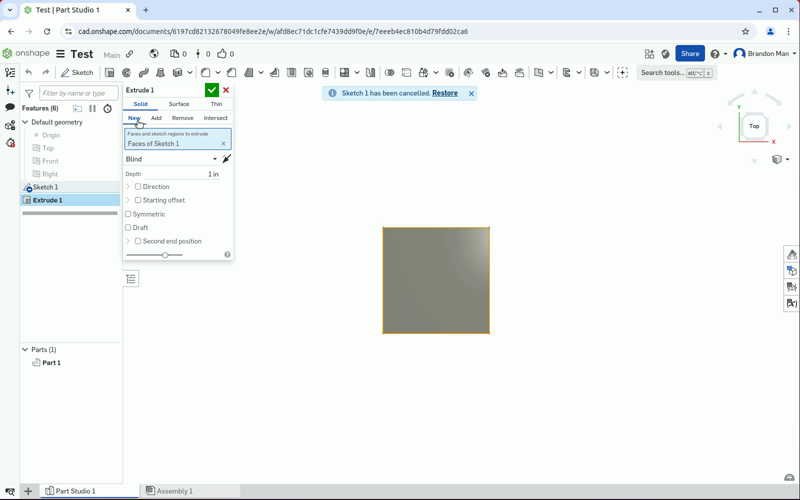
key(tab, 4)
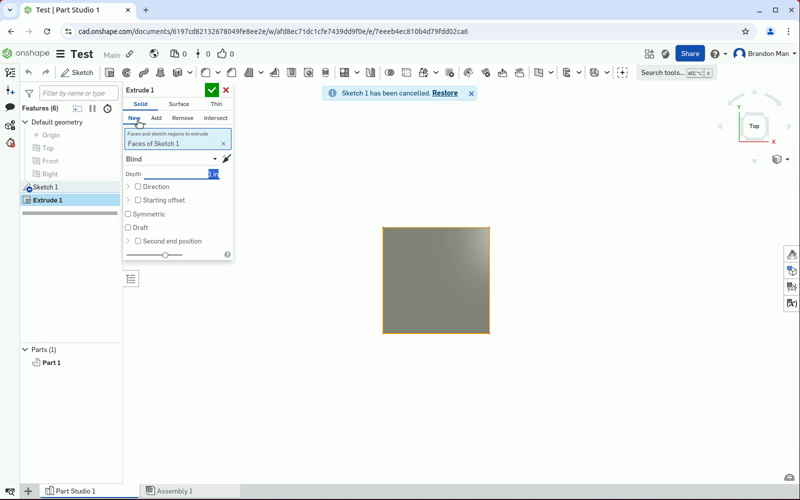
text(16.128)
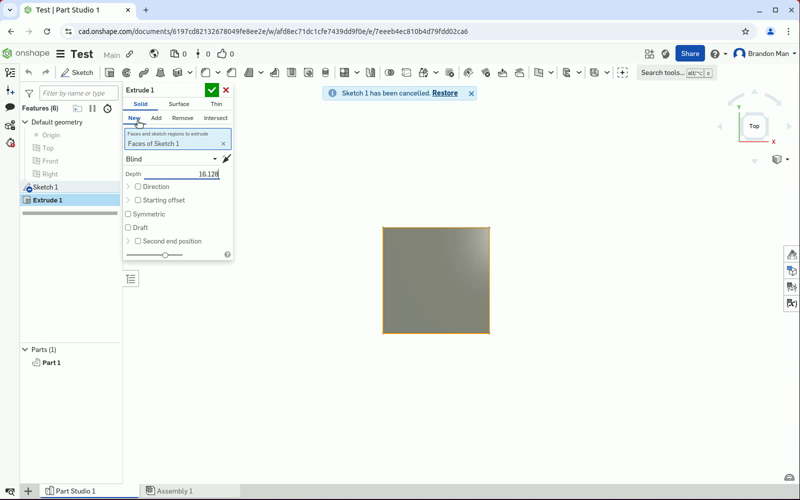
key(enter)
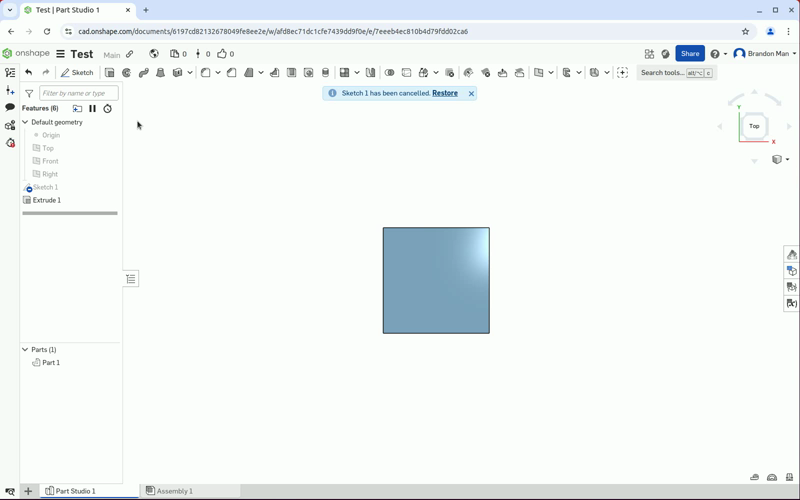
key(shift+h)
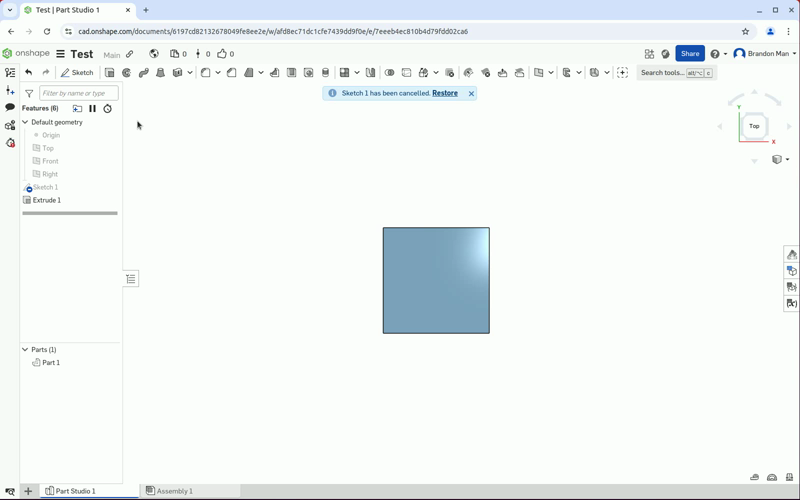
key(shift+h)
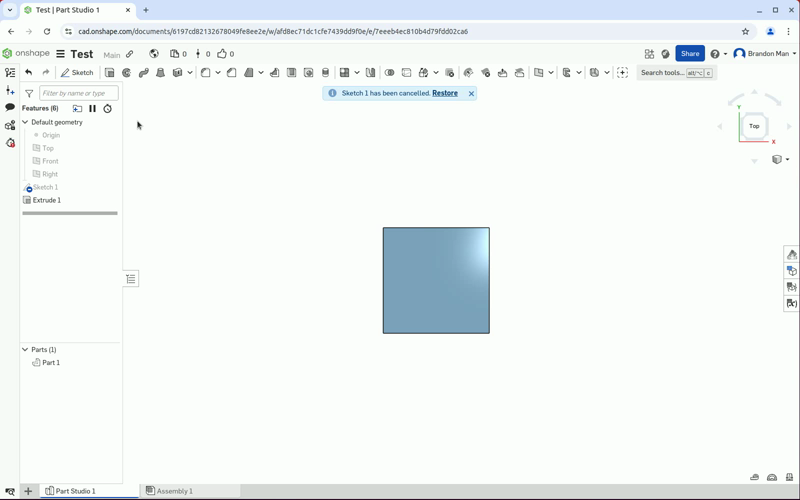
mouse_move(73, 189)
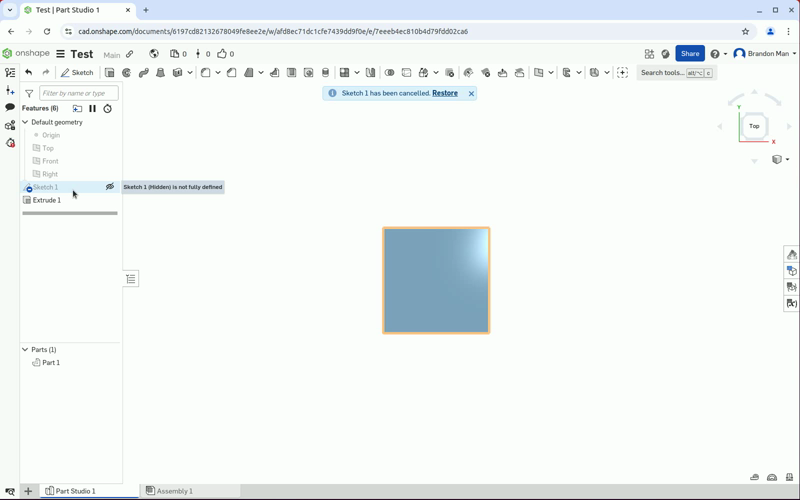
click(73, 189)
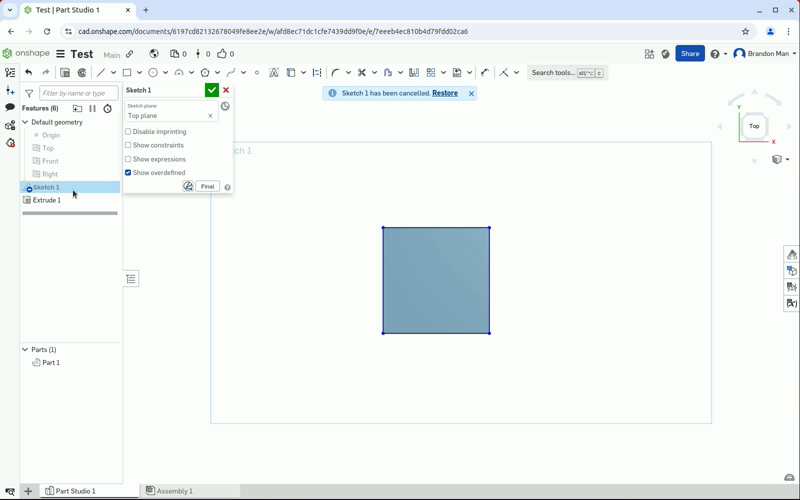
mouse_move(229, 92)
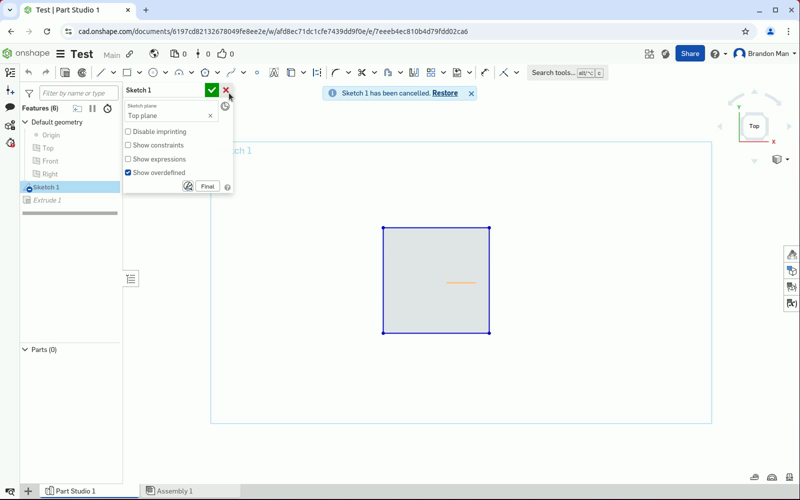
click(229, 92)
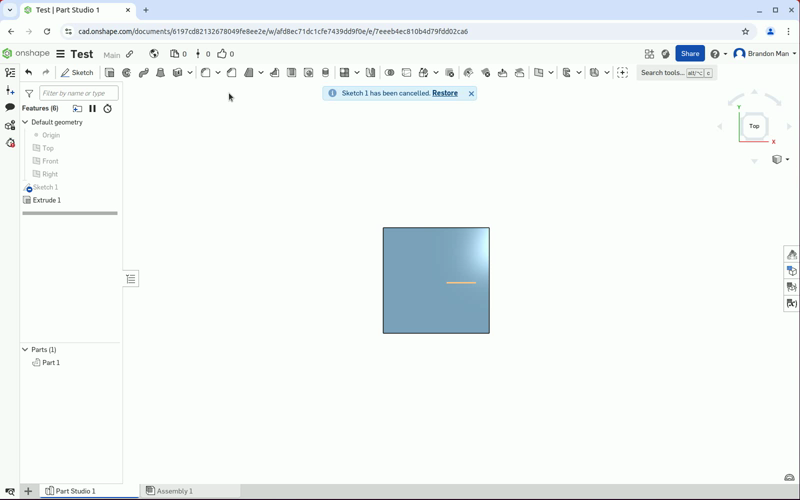
mouse_move(541, 75)
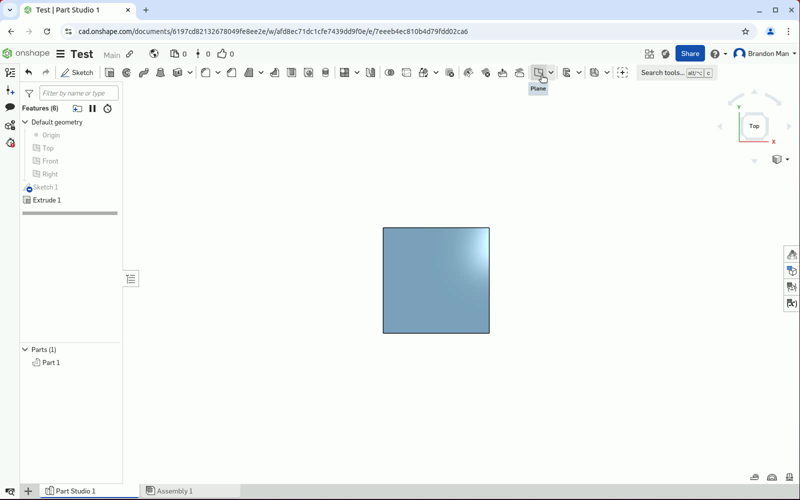
click(541, 75)
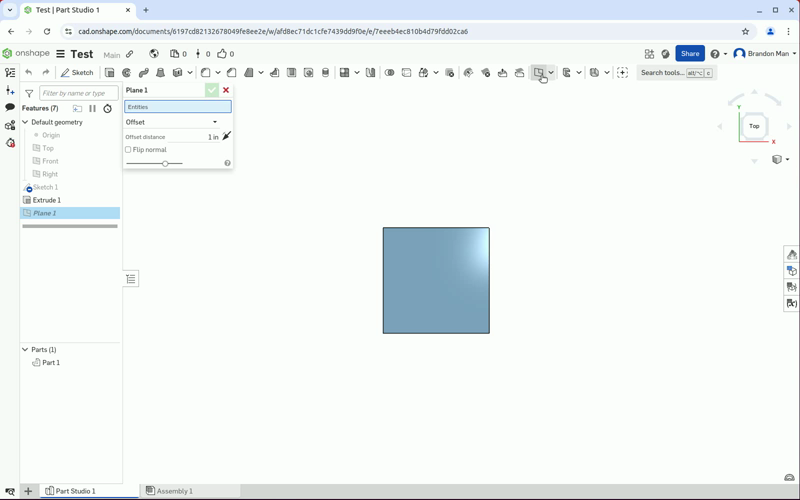
mouse_move(73, 150)
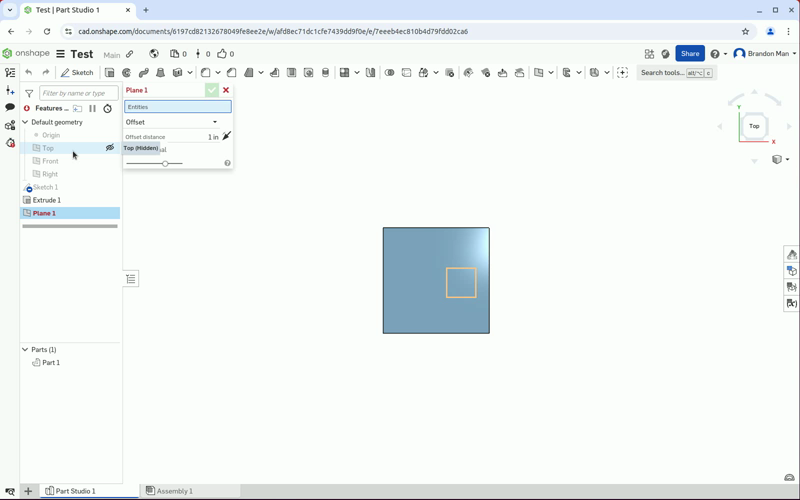
click(73, 150)
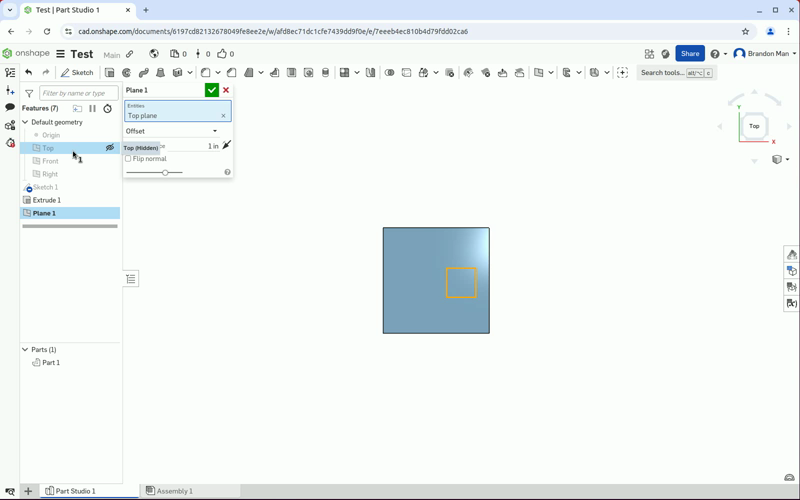
key(tab, 2)
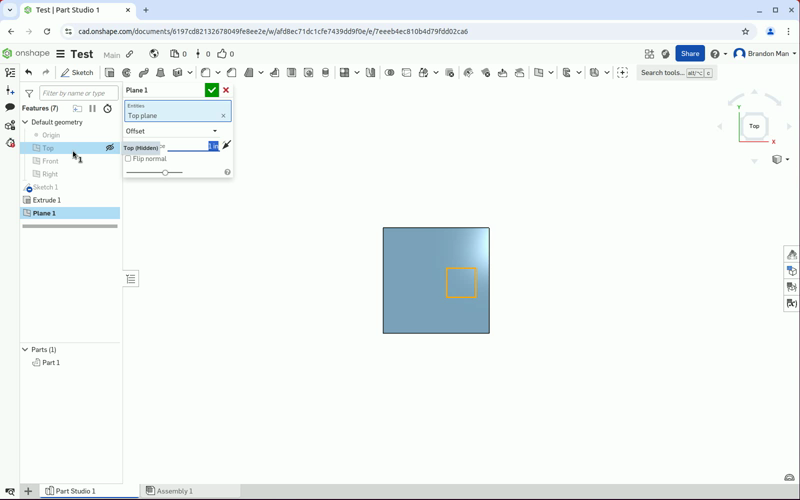
text(16.114)
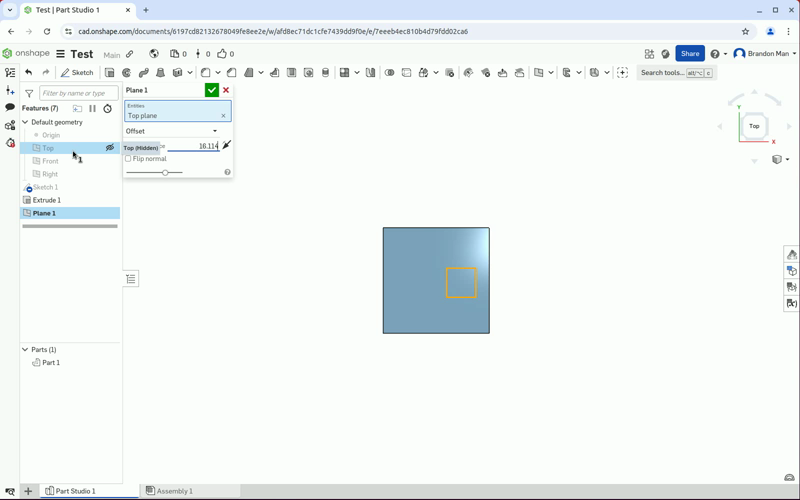
key(enter, 2)
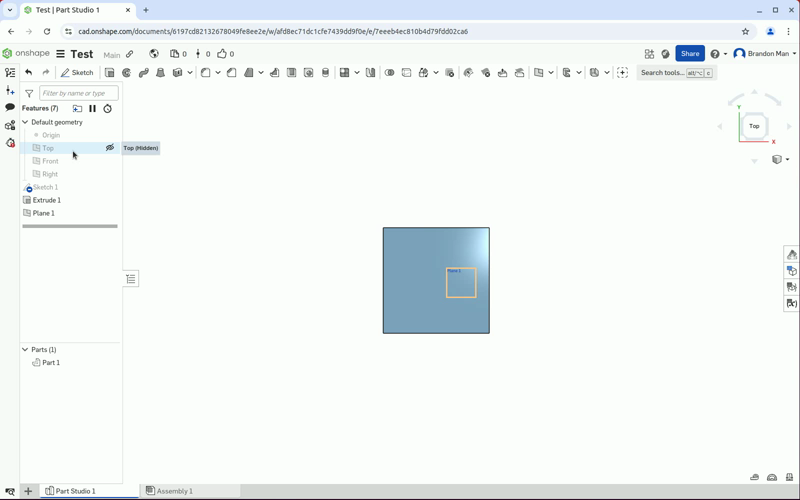
key(shift+s)
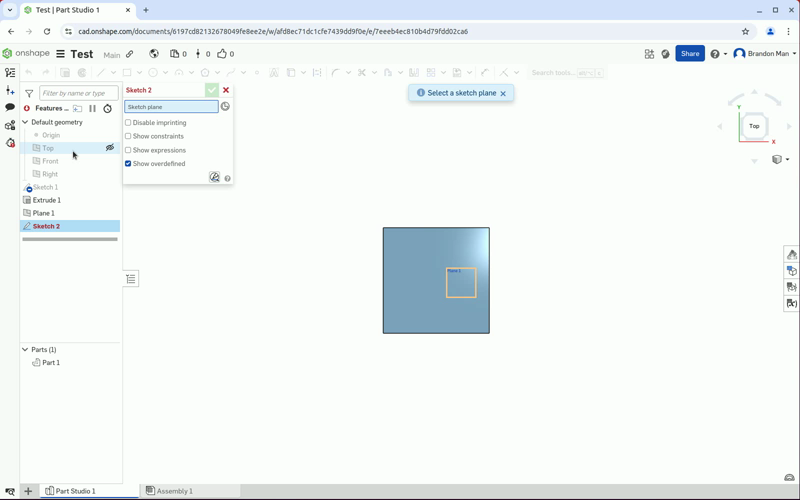
mouse_move(73, 215)
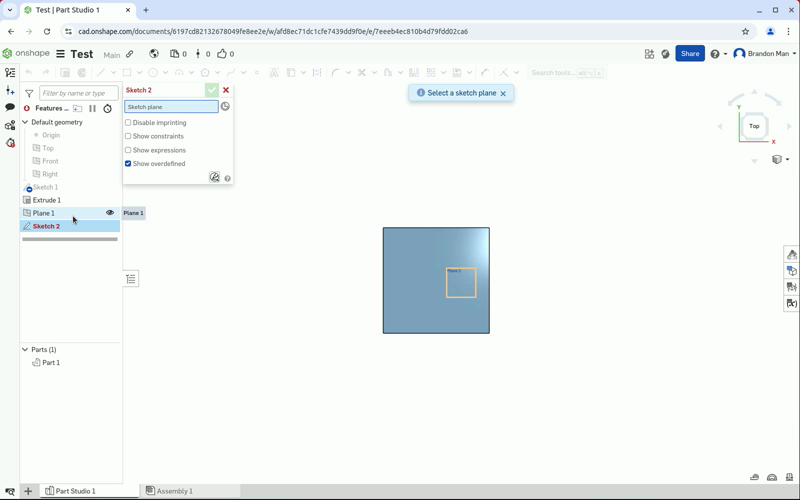
click(73, 215)
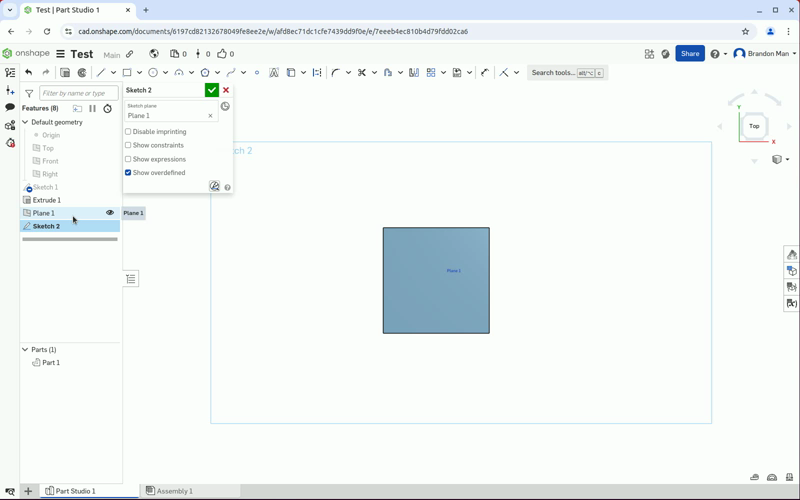
mouse_move(73, 352)
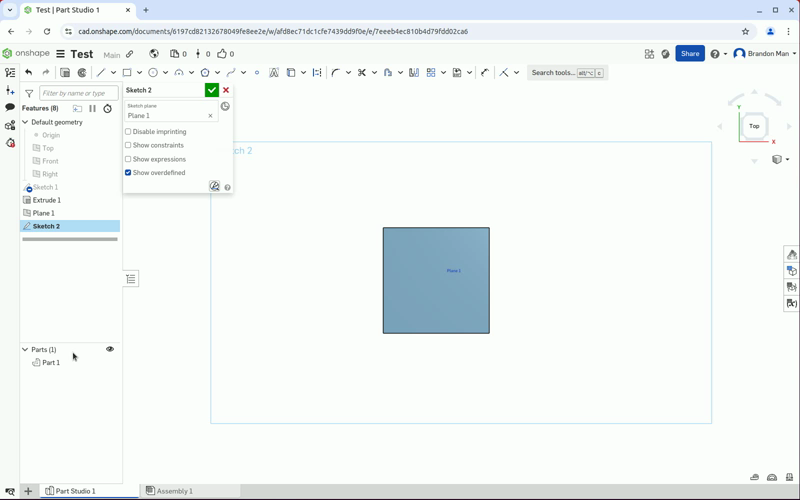
key(y)
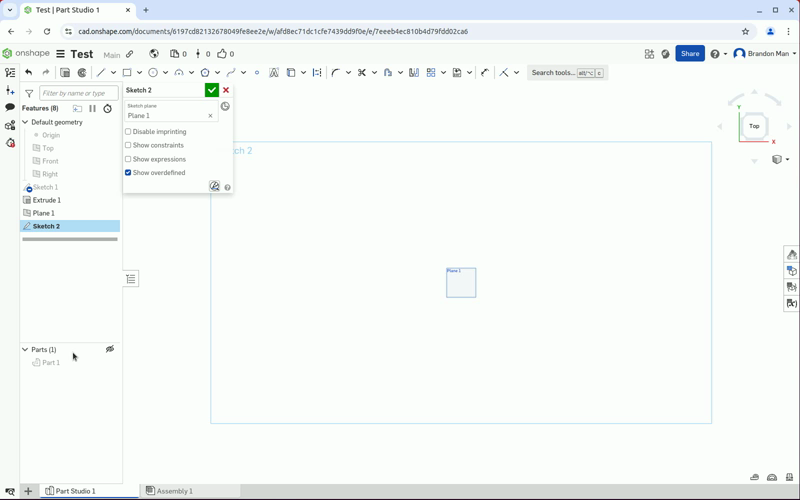
key(l)
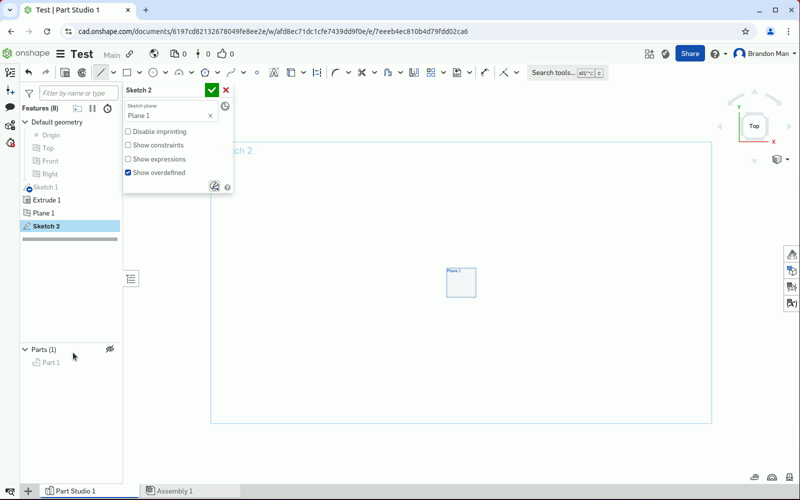
key_down(shift)
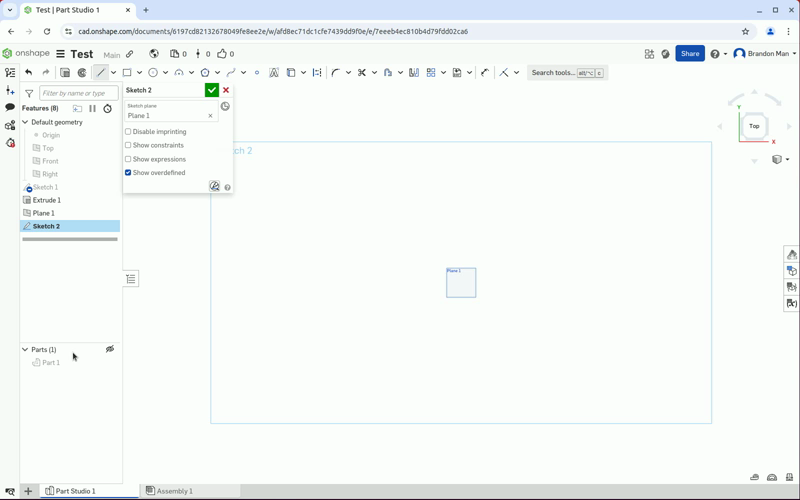
mouse_move(383, 254)
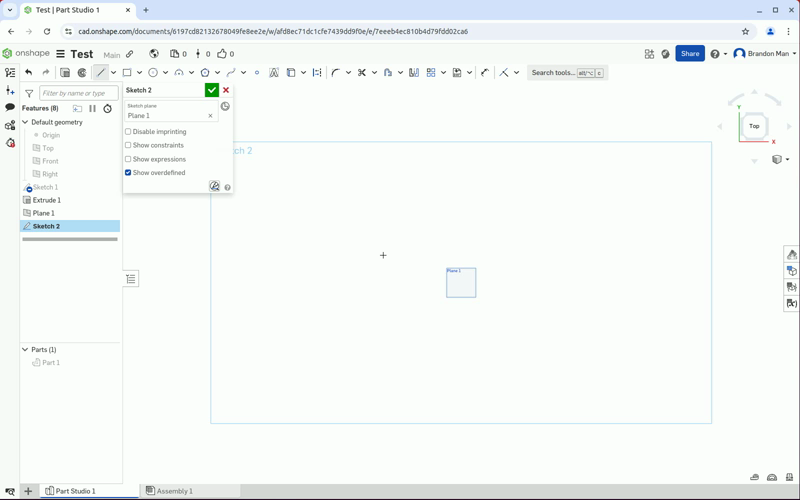
click(383, 254)
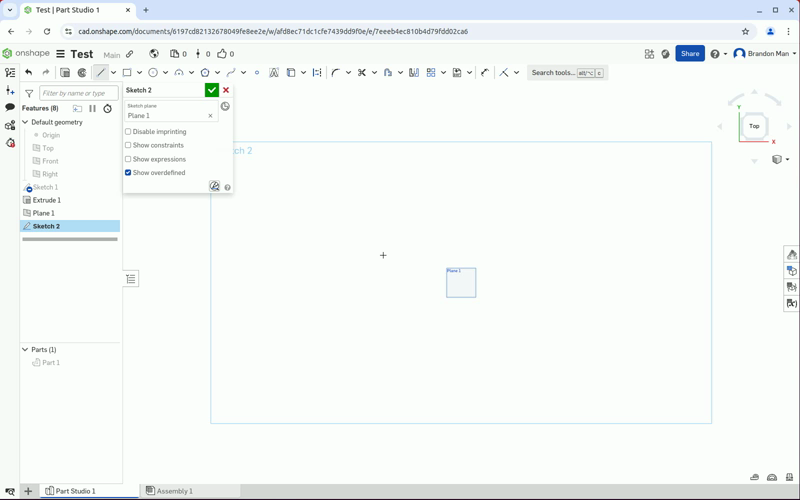
key_up(shift)
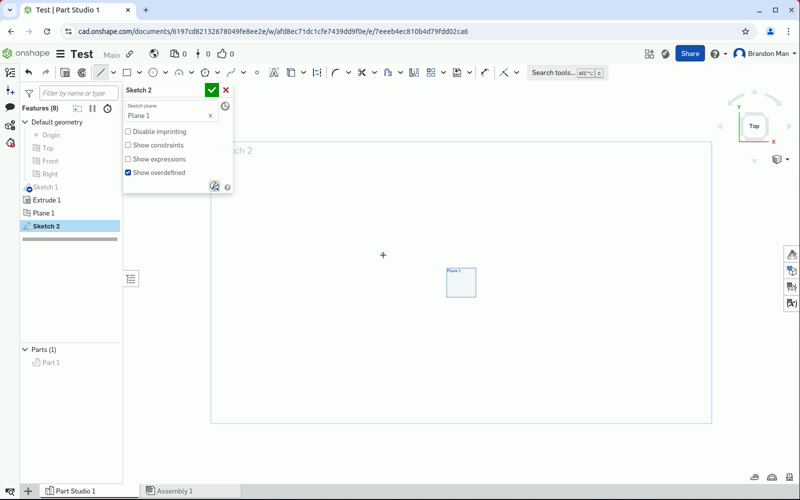
key_down(shift)
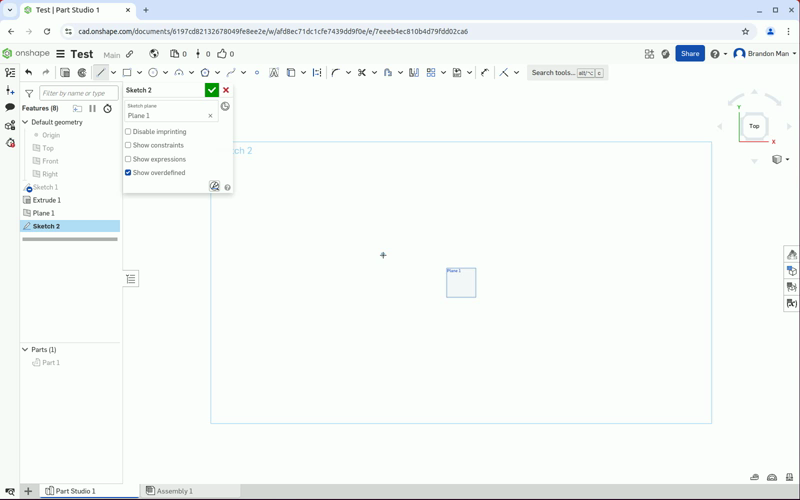
mouse_move(489, 254)
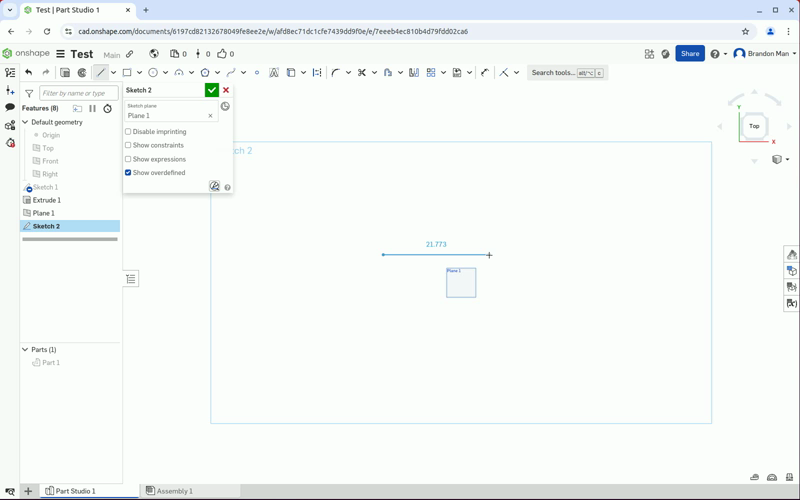
click(489, 254)
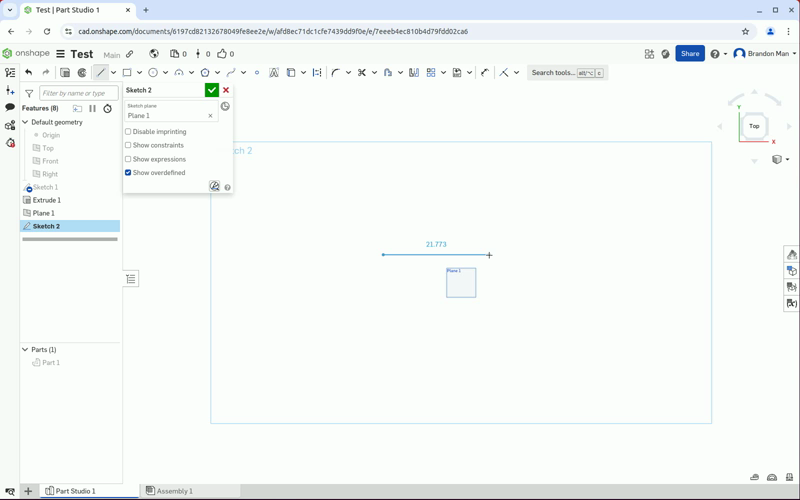
key_up(shift)
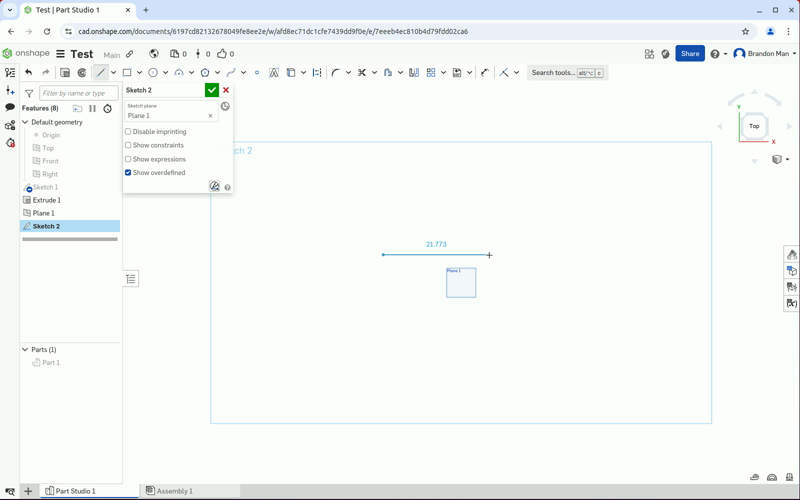
key_down(shift)
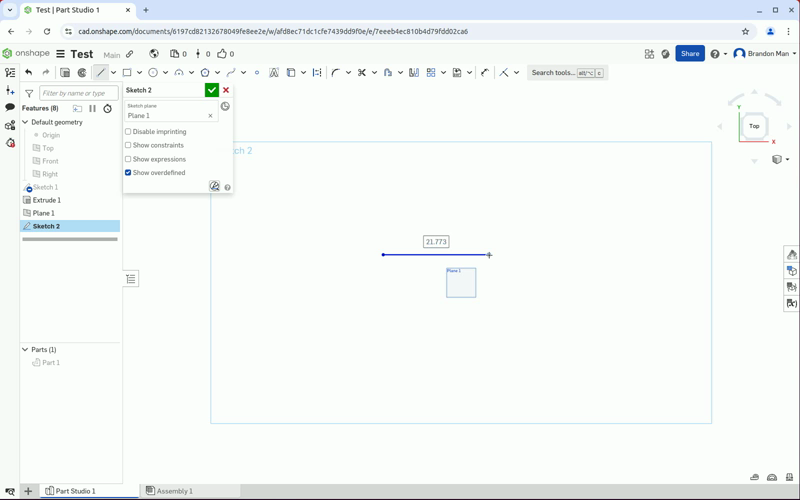
mouse_move(519, 254)
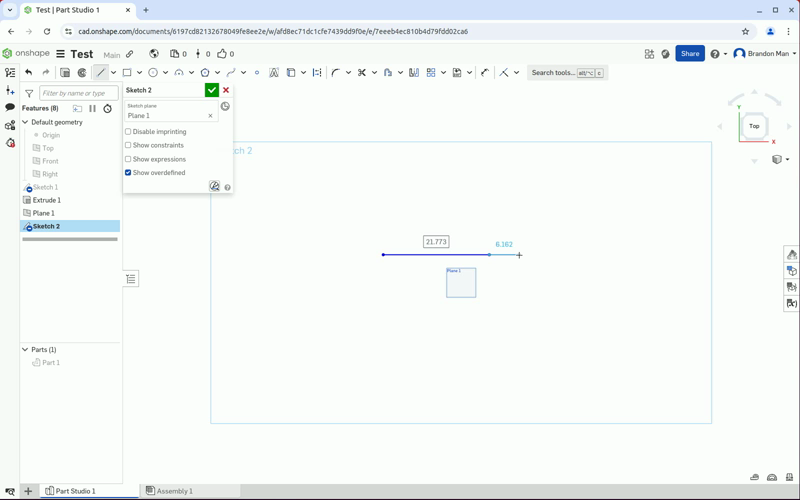
mouse_move(489, 228)
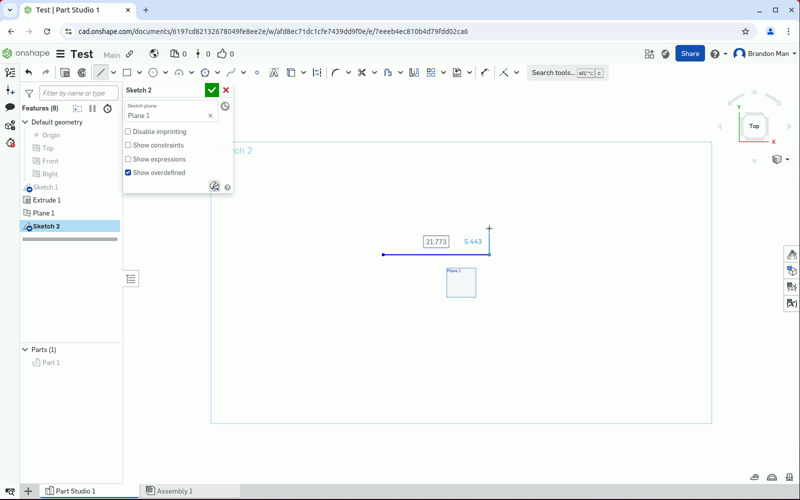
click(489, 228)
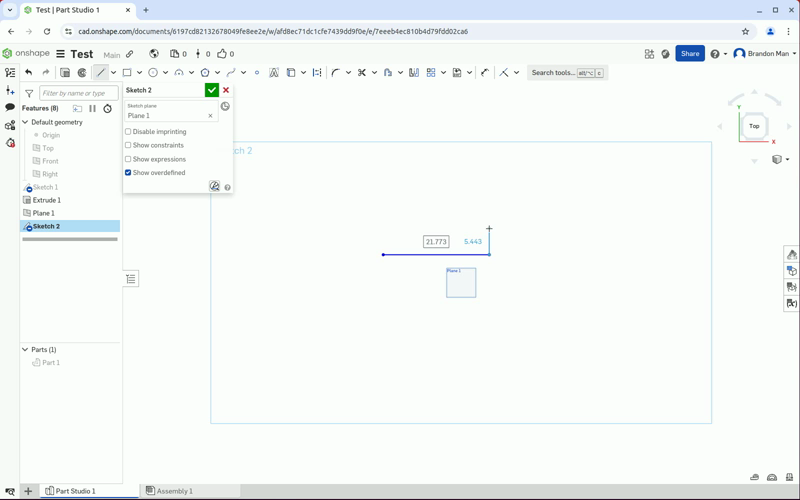
key_up(shift)
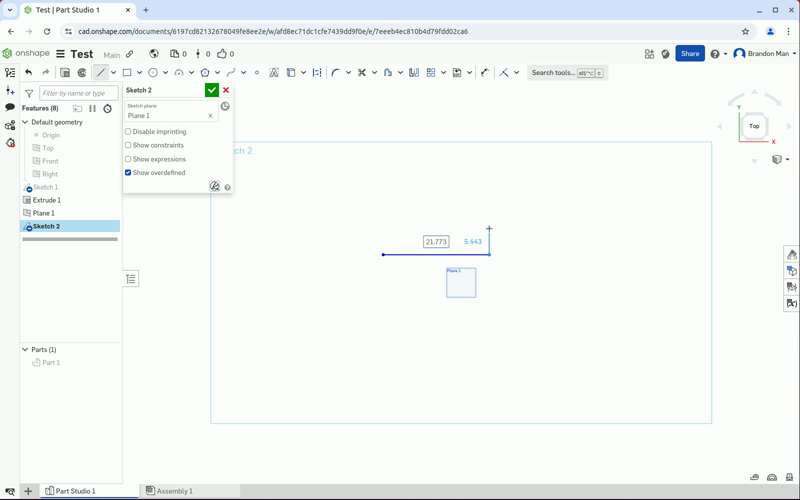
key_down(shift)
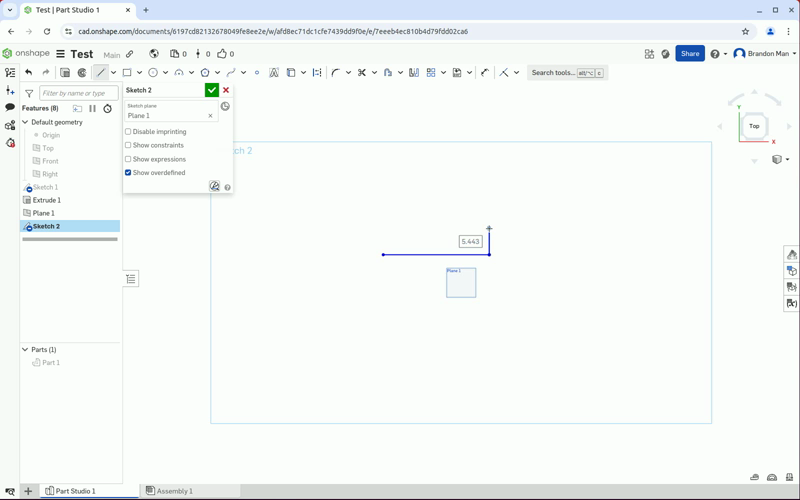
mouse_move(383, 228)
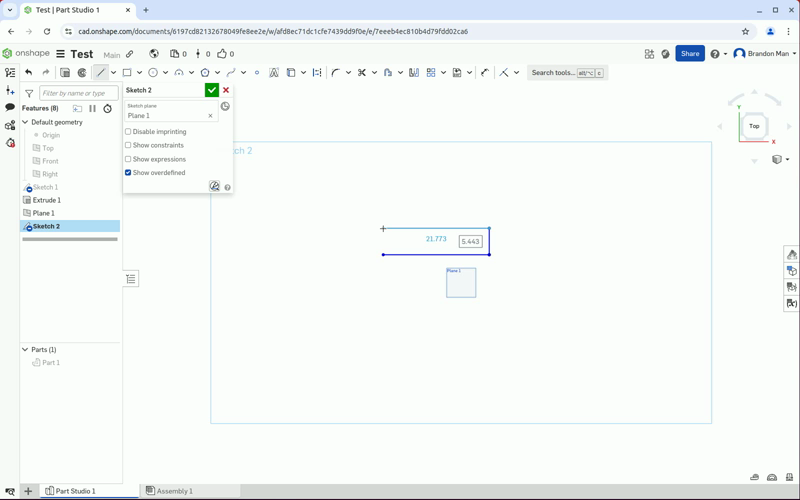
click(383, 228)
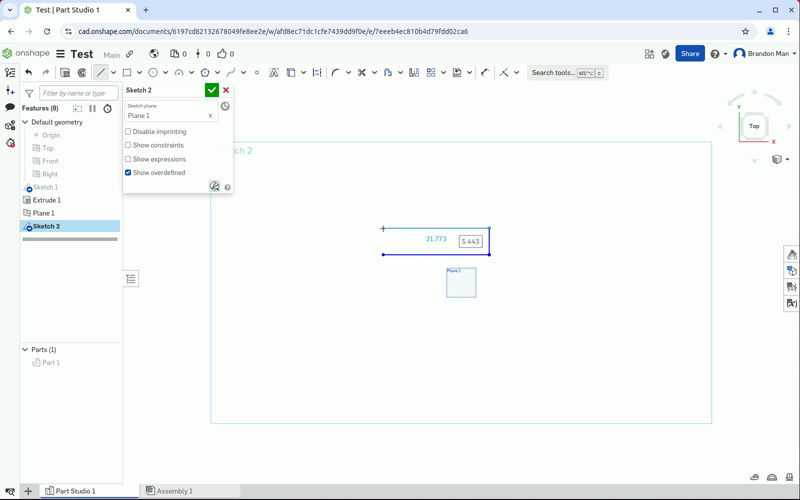
key_up(shift)
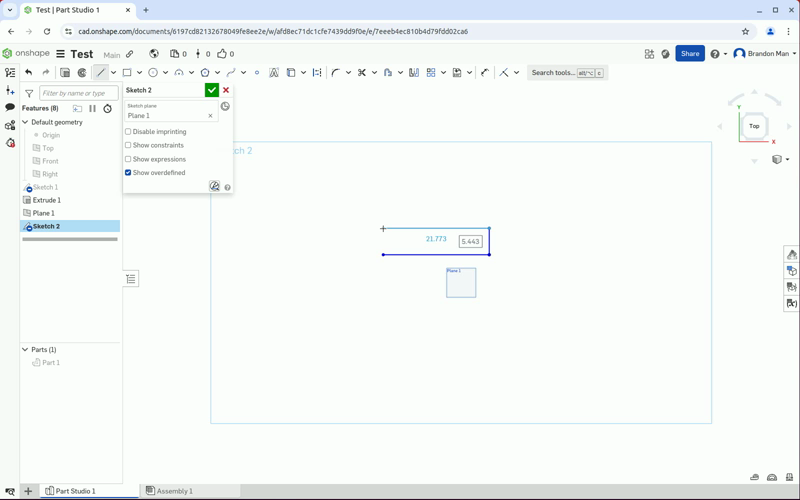
mouse_move(413, 228)
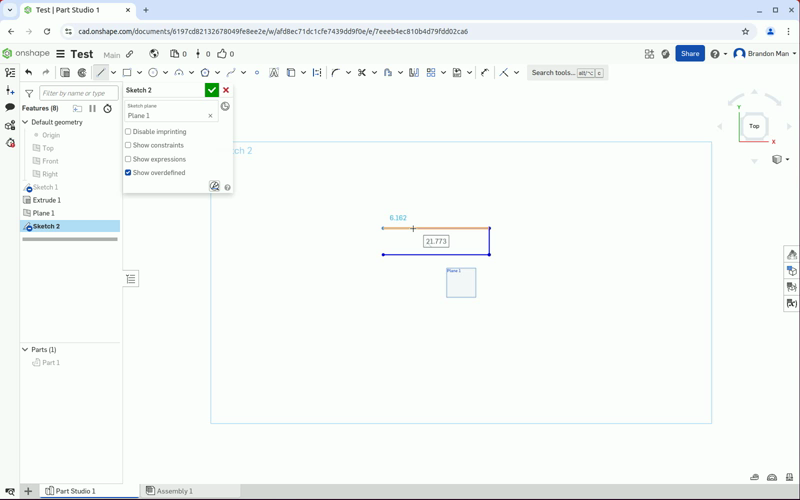
key_down(shift)
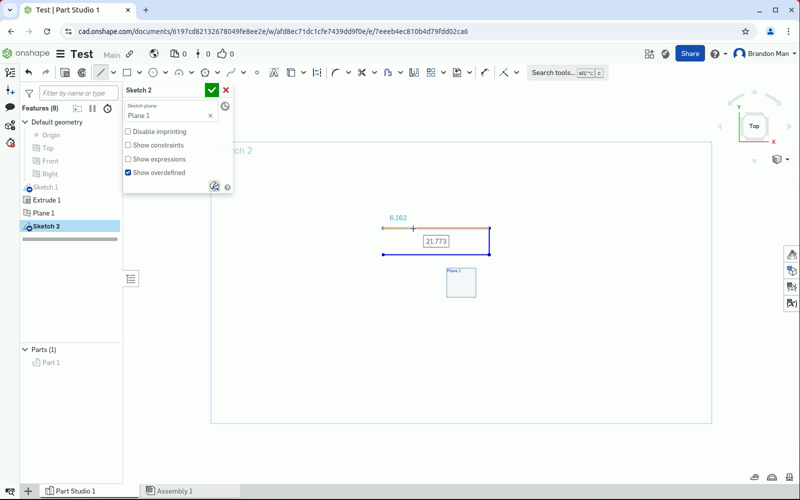
mouse_move(383, 254)
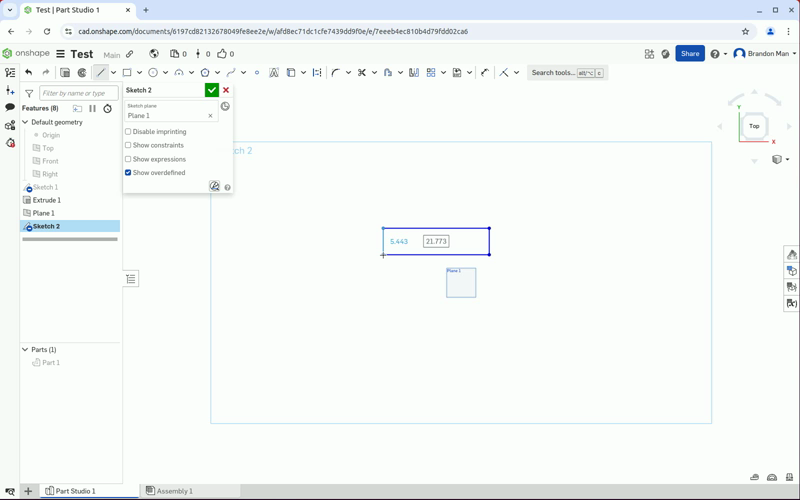
key_up(shift)
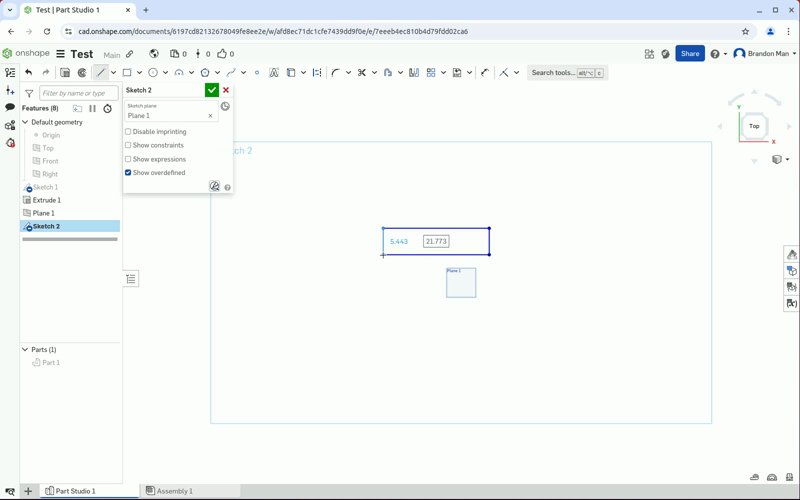
click(383, 254)
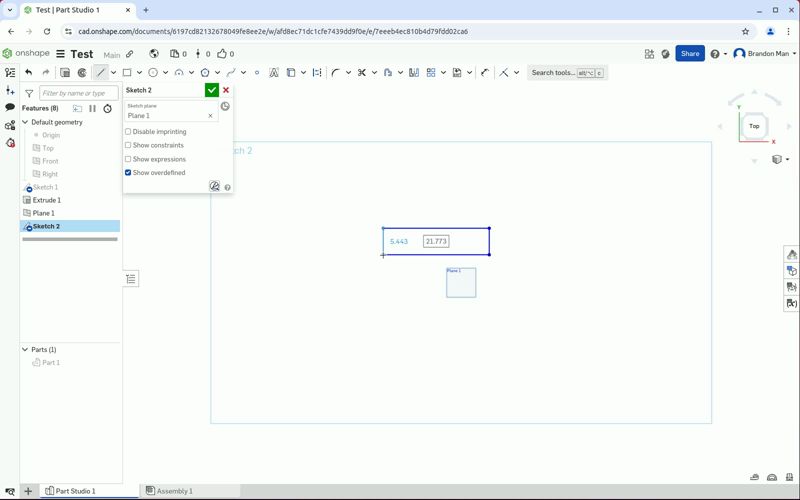
key(esc)
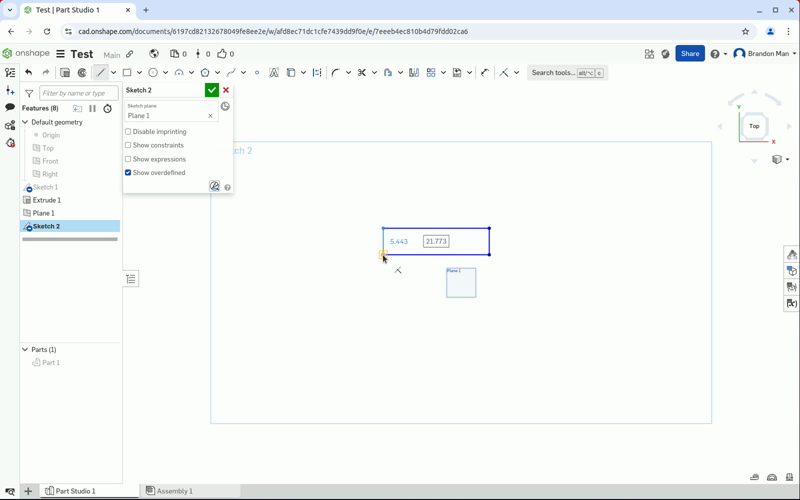
mouse_move(474, 251)
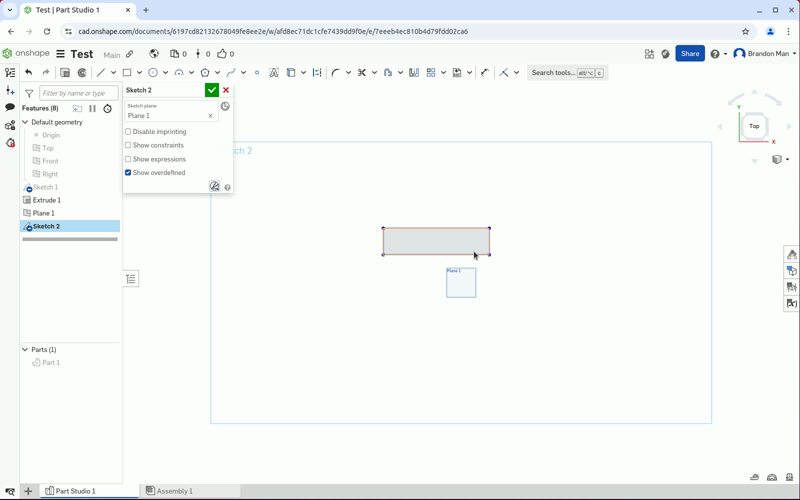
click(474, 251)
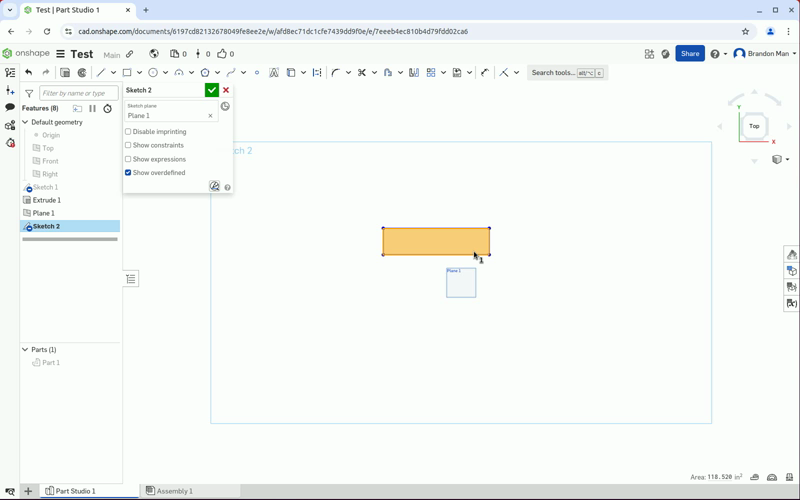
mouse_move(73, 352)
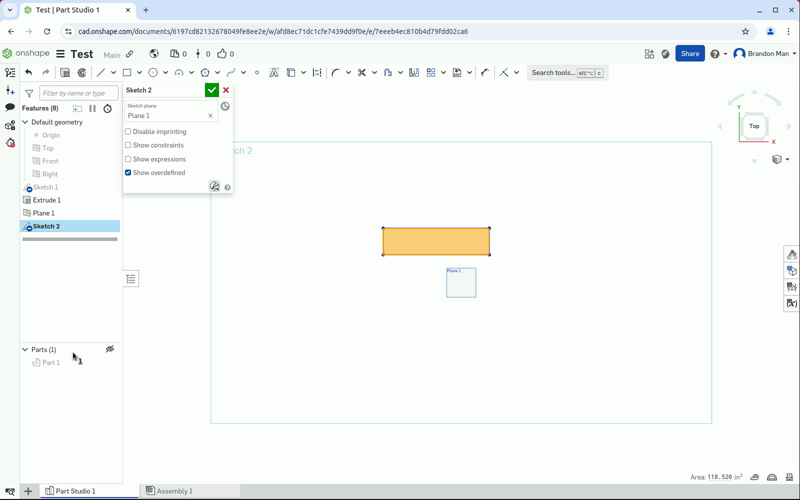
key(shift+y)
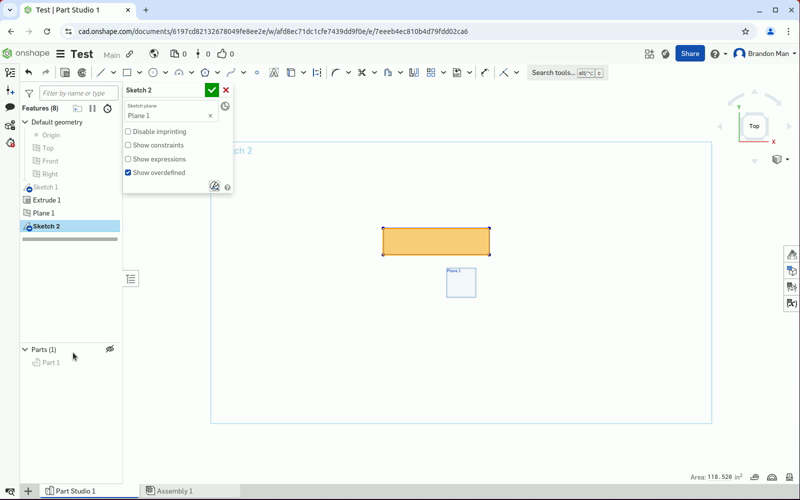
key(shift+e)
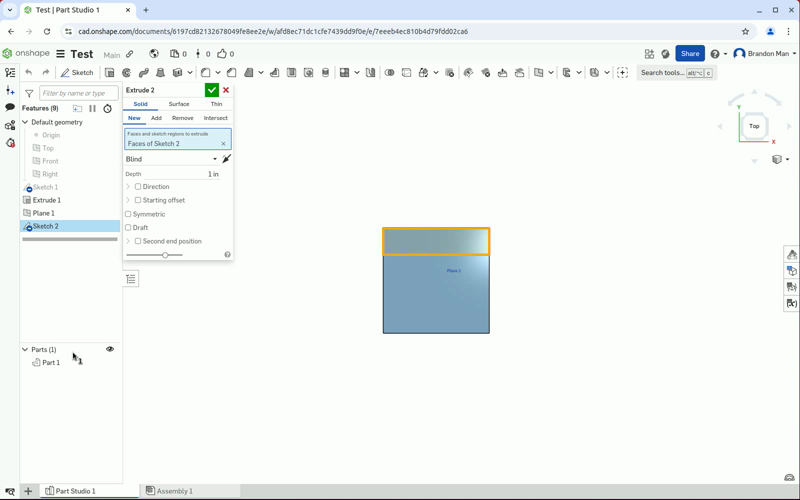
mouse_move(143, 106)
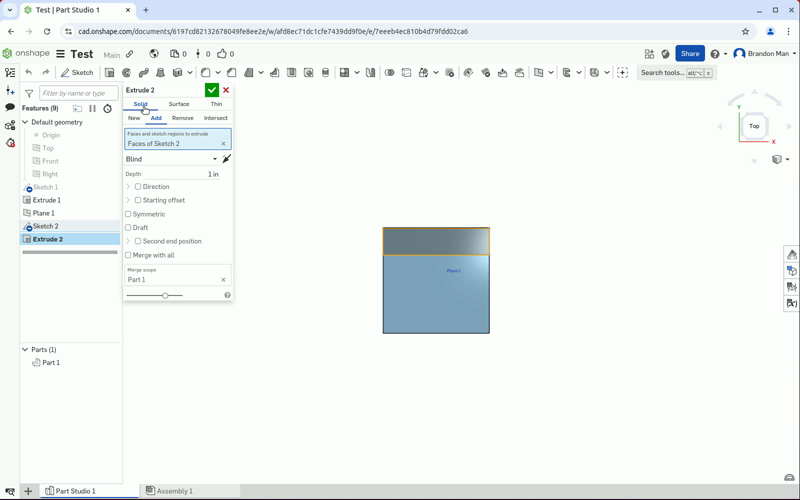
click(143, 106)
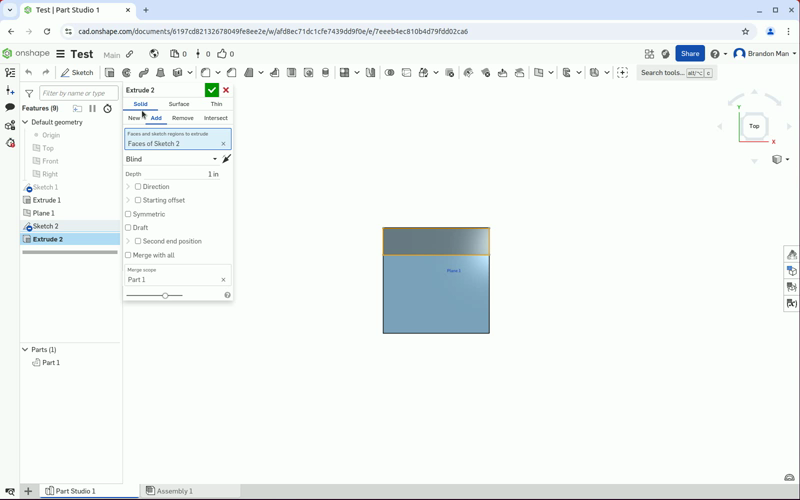
mouse_move(137, 120)
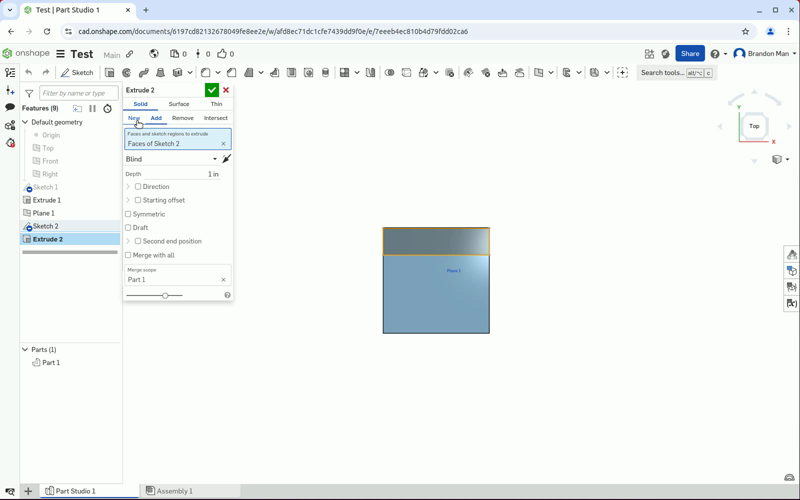
click(137, 120)
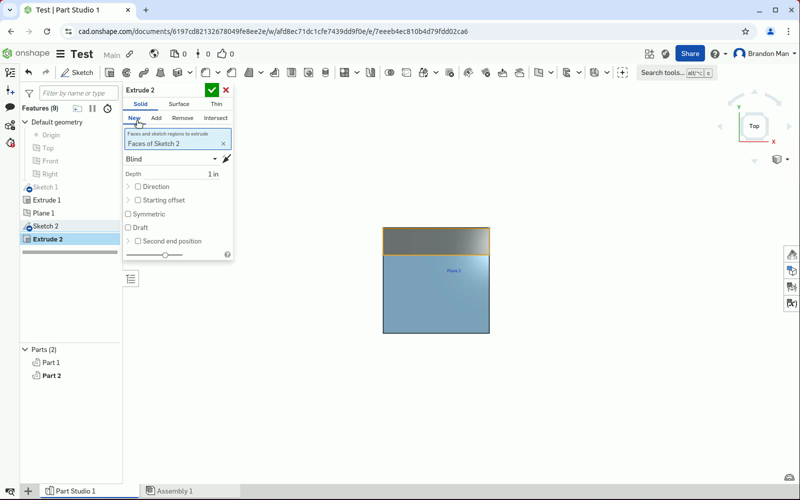
key(tab, 4)
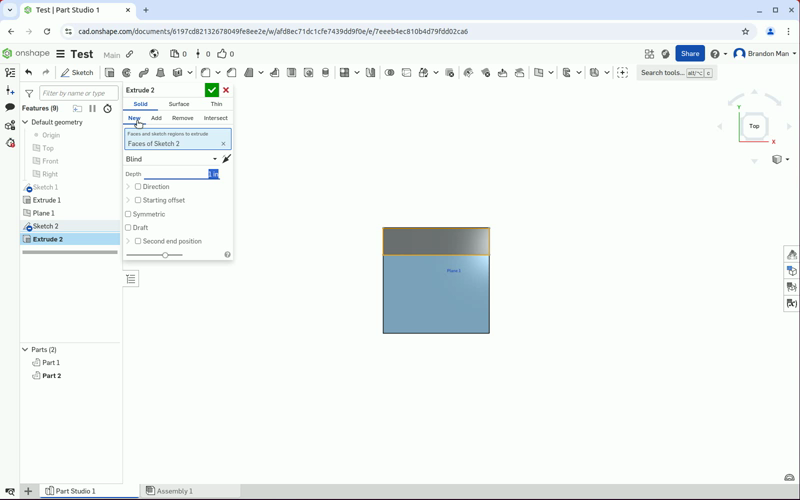
text(6.981)
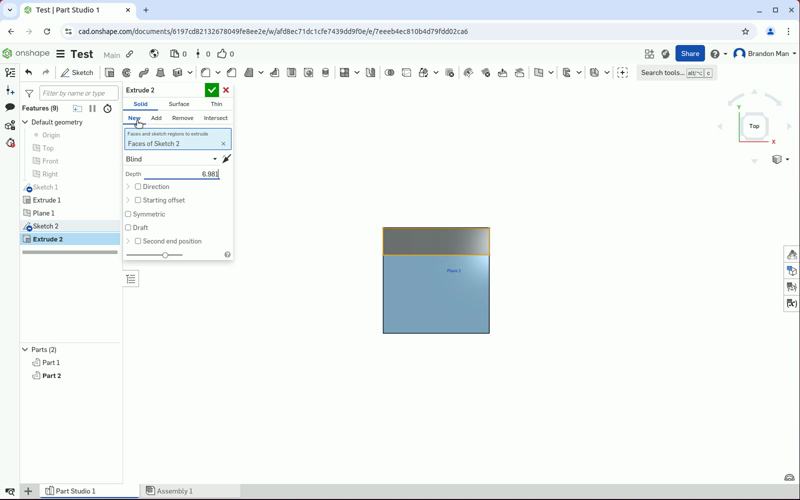
key(enter)
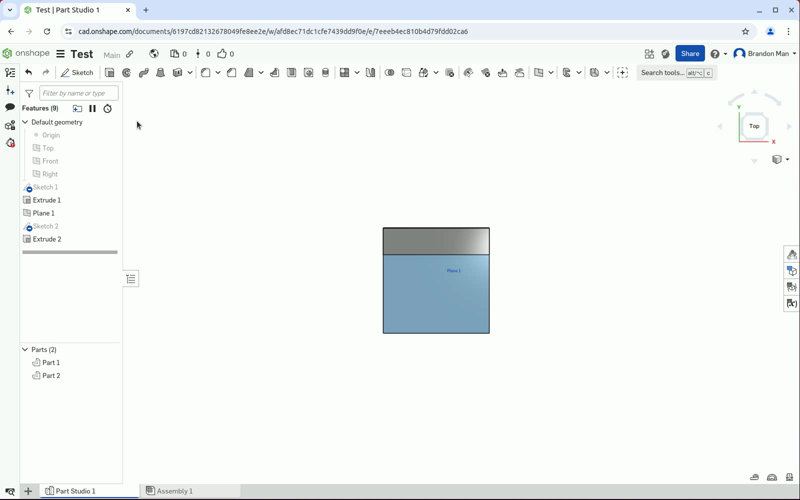
key(shift+h)
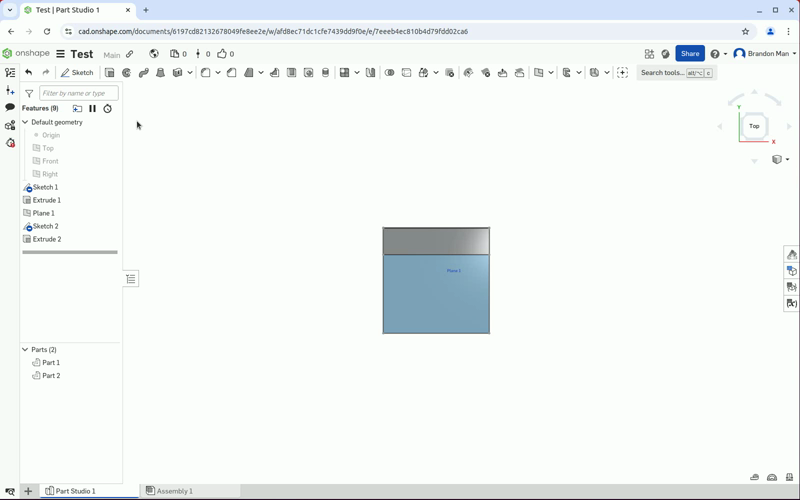
key(shift+h)
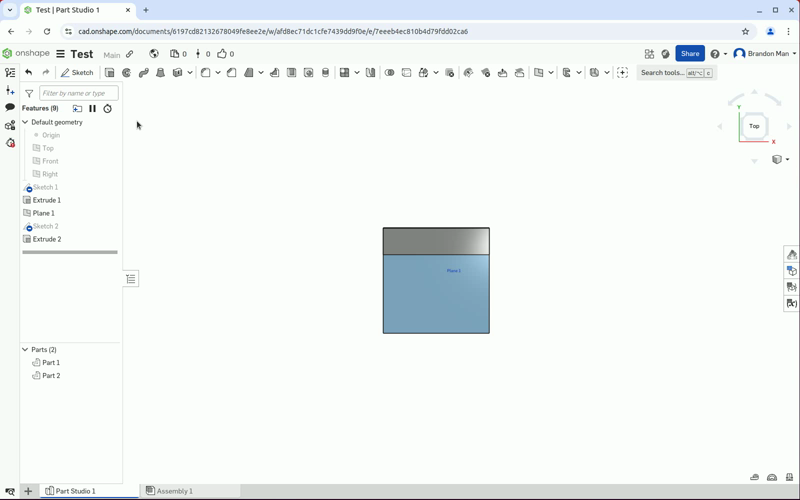
mouse_move(73, 189)
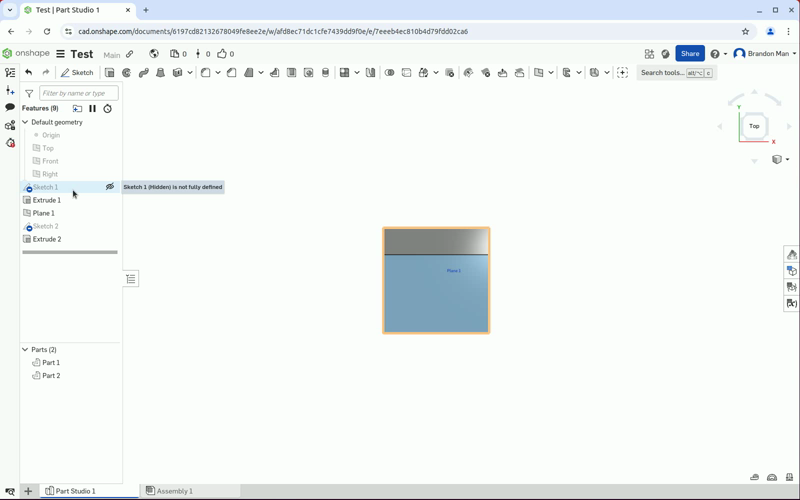
click(73, 189)
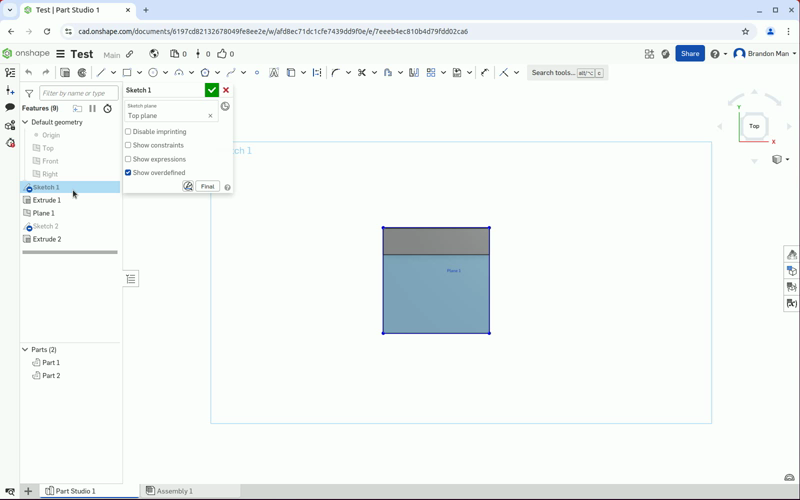
mouse_move(229, 92)
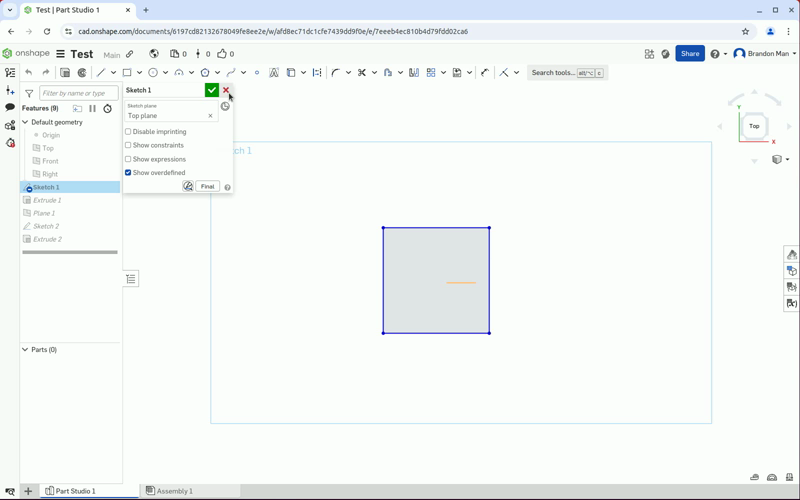
click(229, 92)
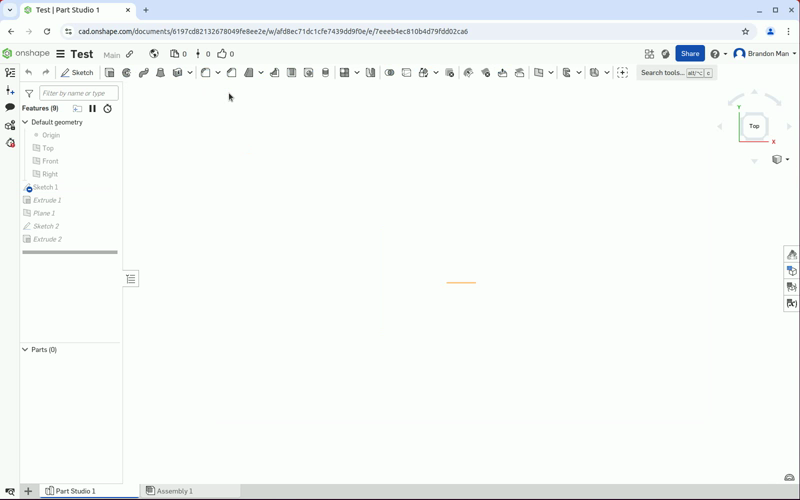
key(shift+s)
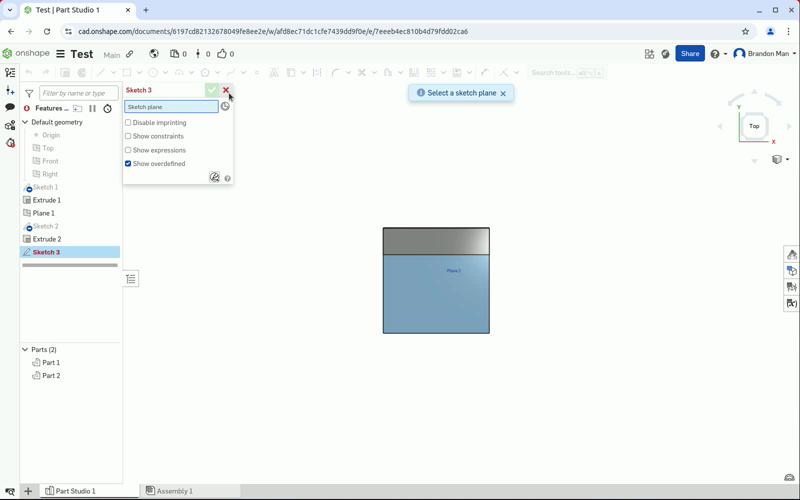
mouse_move(73, 215)
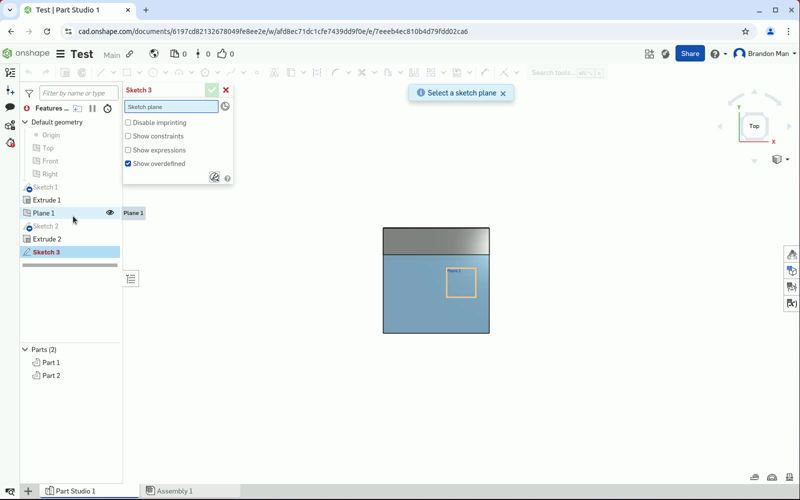
click(73, 215)
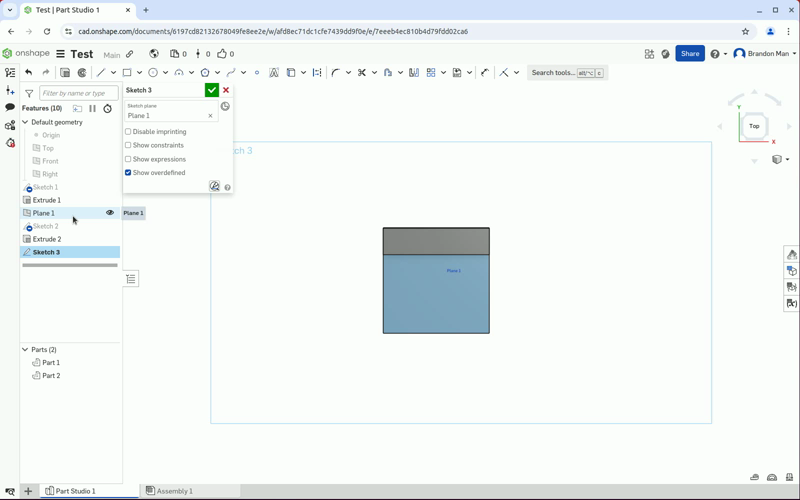
mouse_move(73, 352)
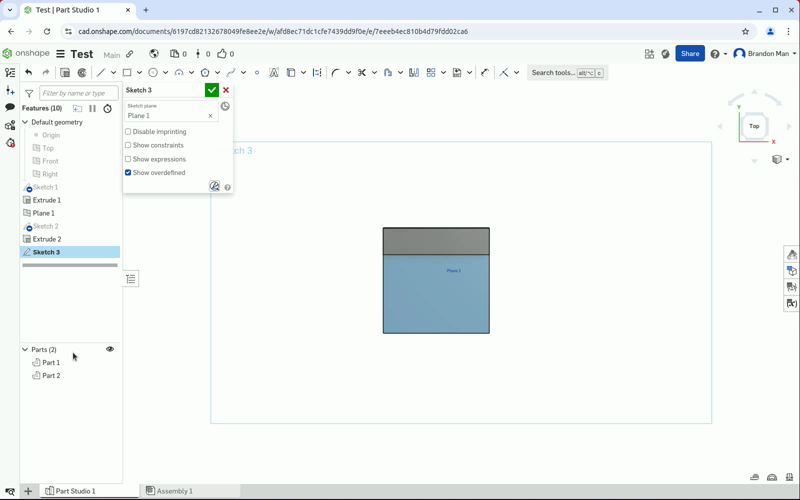
key(y)
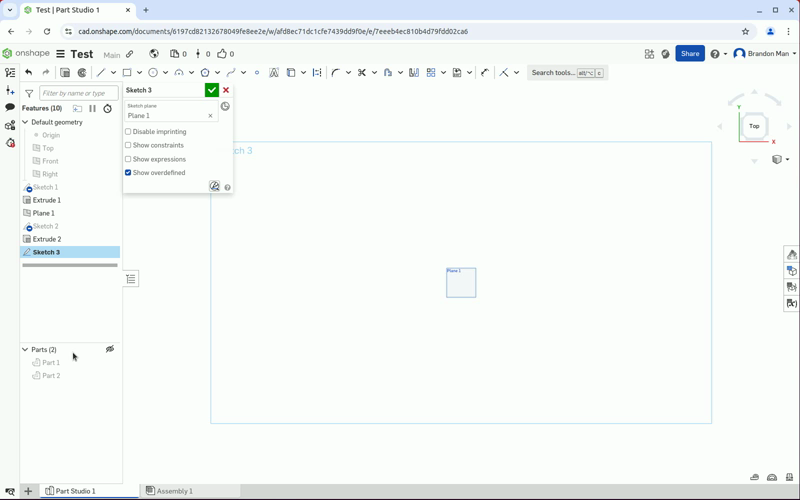
key(c)
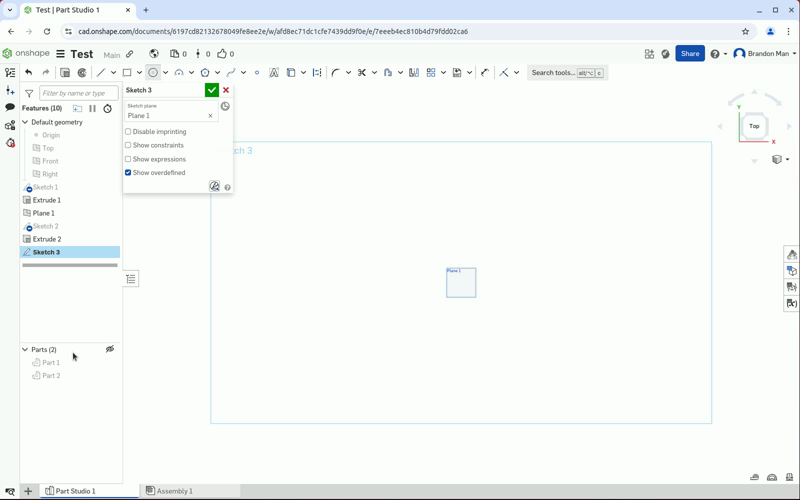
key_down(shift)
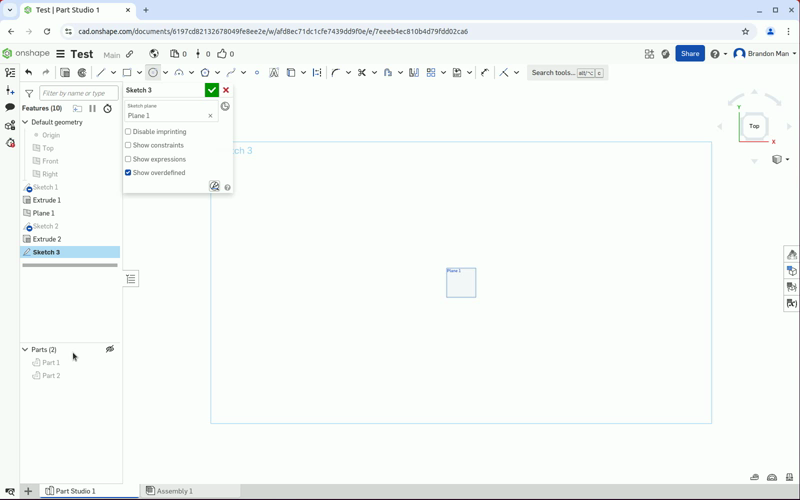
mouse_move(437, 293)
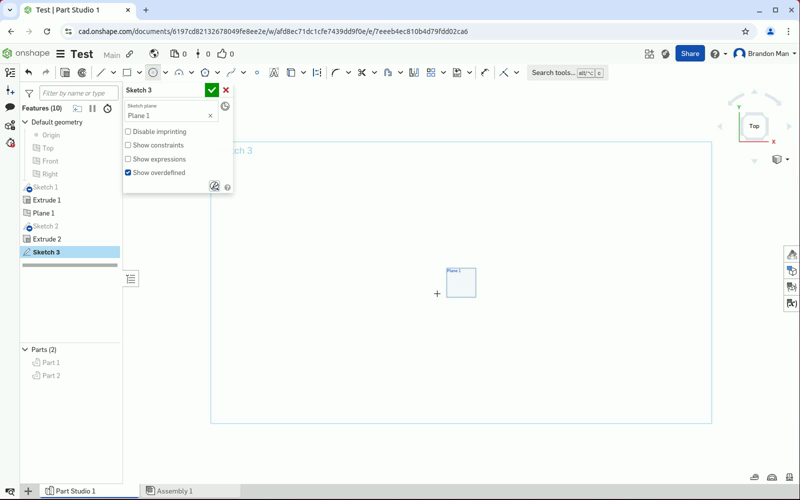
click(437, 293)
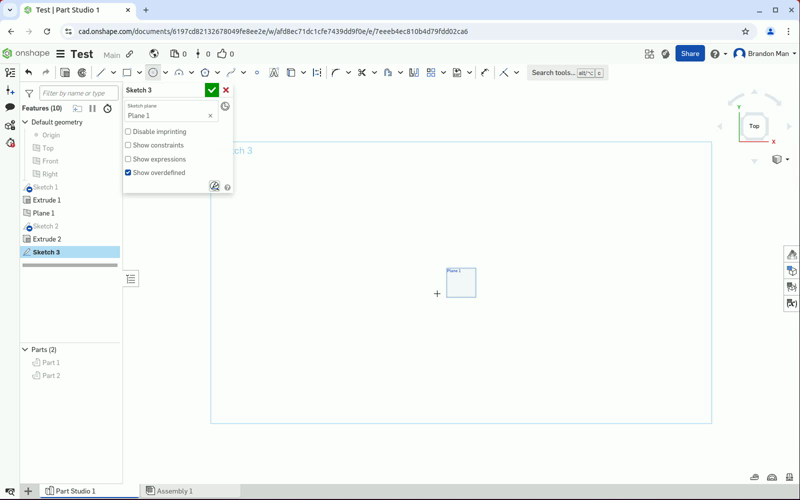
key_up(shift)
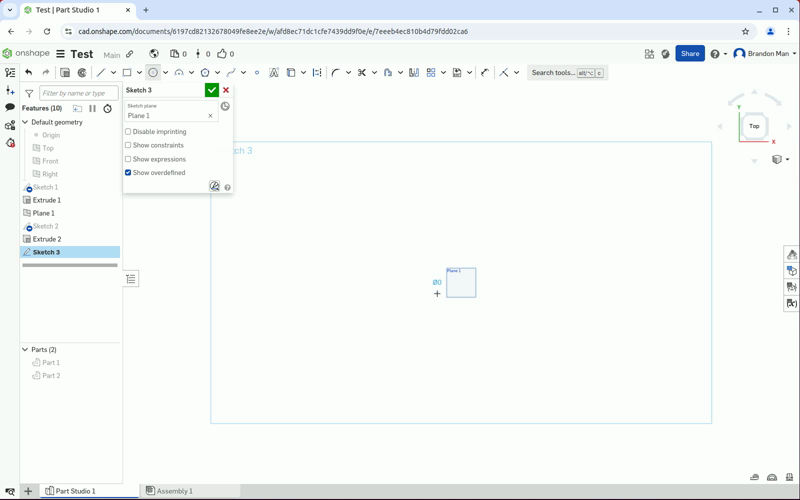
mouse_move(470, 293)
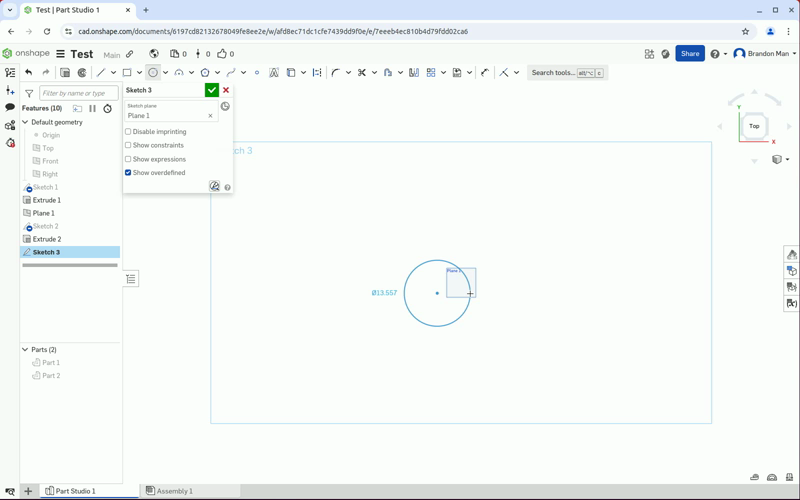
click(470, 293)
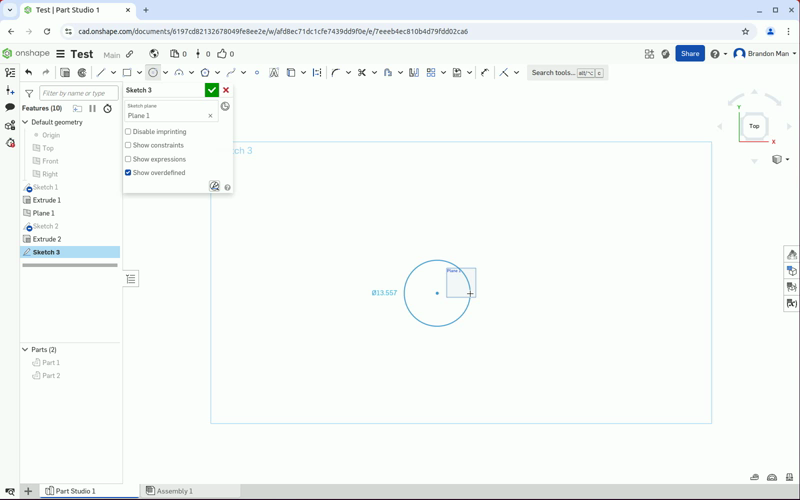
key(esc)
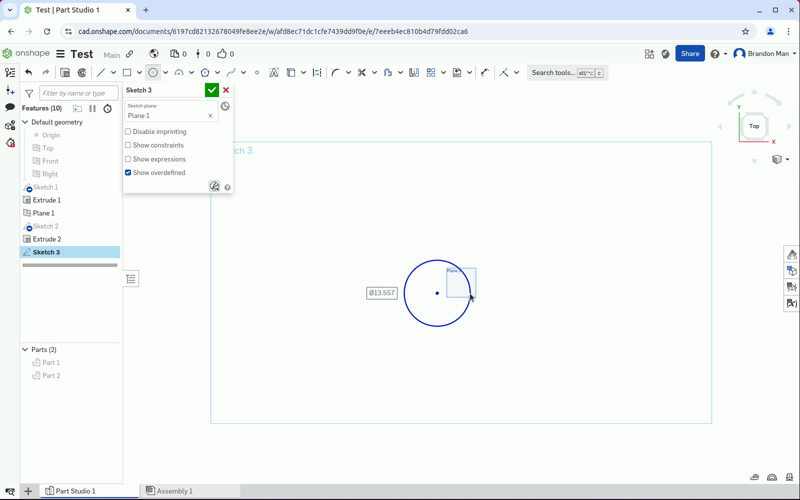
mouse_move(457, 278)
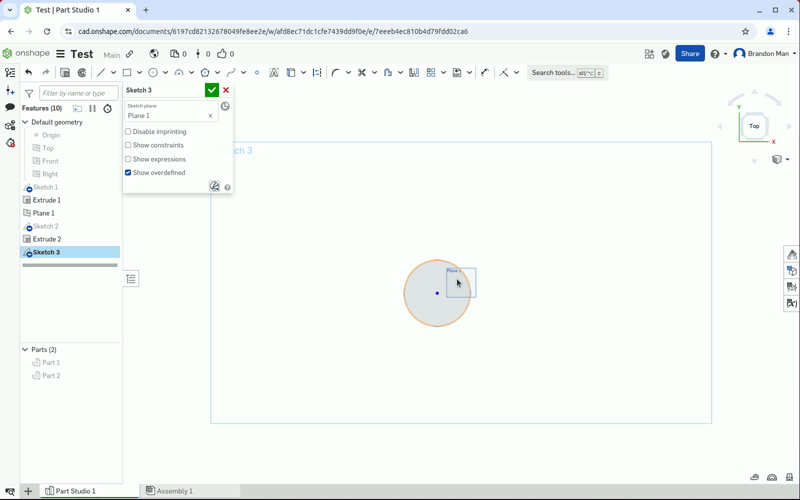
click(457, 278)
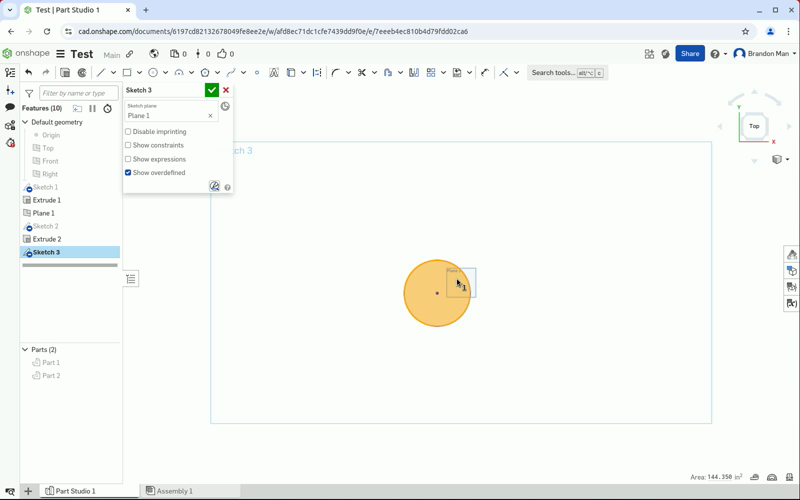
mouse_move(73, 352)
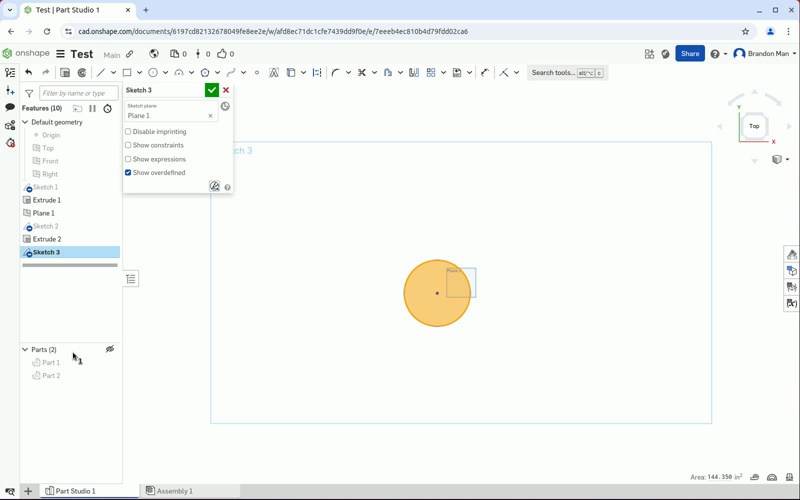
key(shift+y)
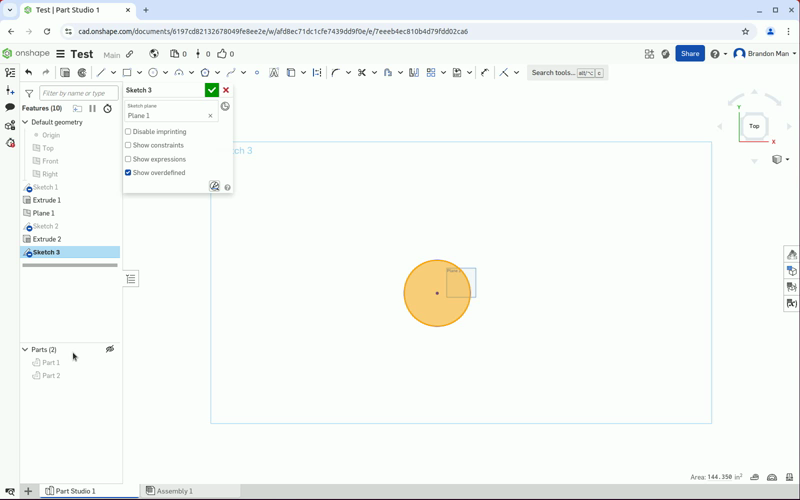
key(shift+e)
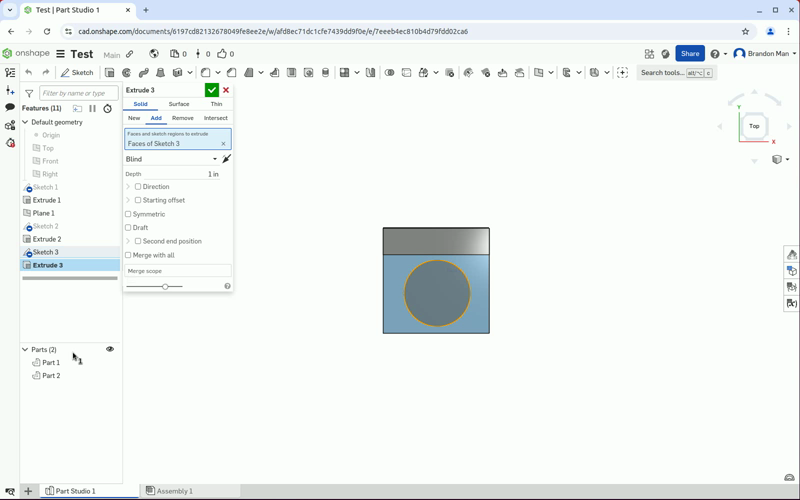
mouse_move(143, 106)
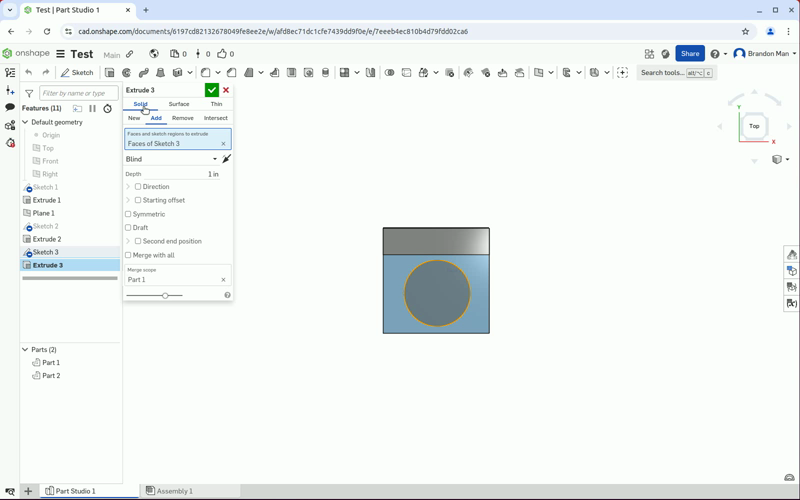
click(143, 106)
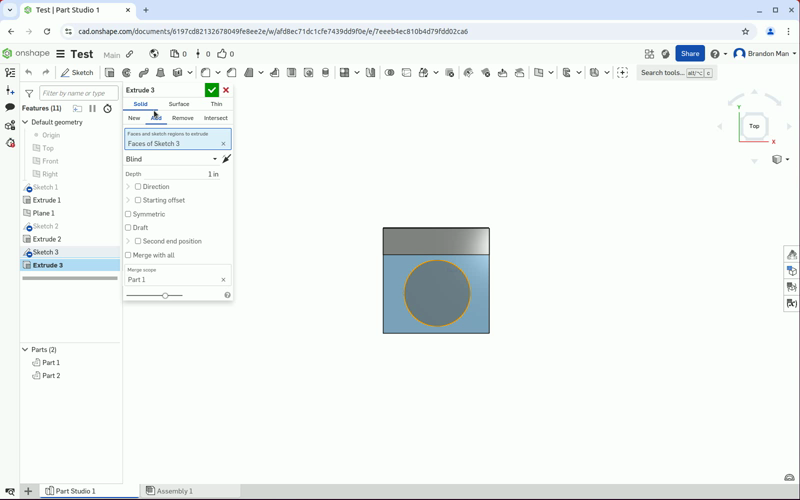
mouse_move(186, 120)
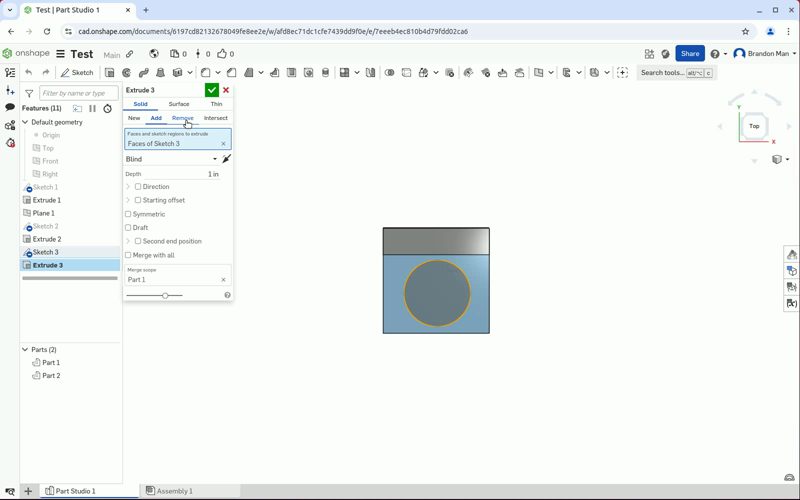
click(186, 120)
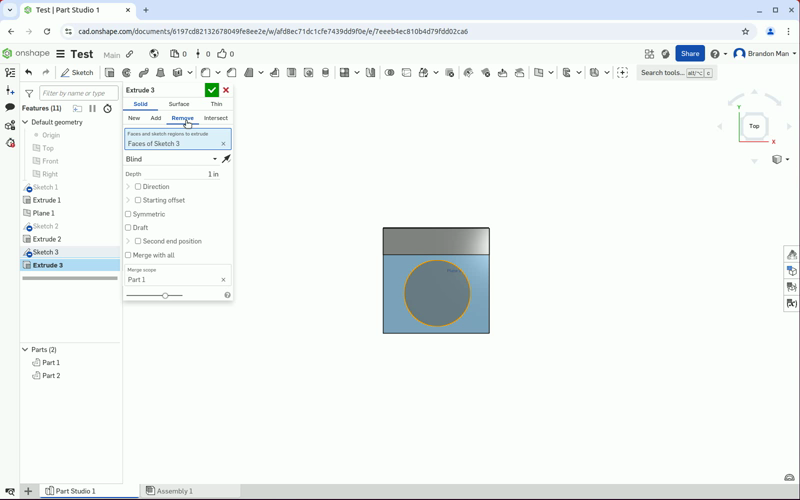
key(tab, 4)
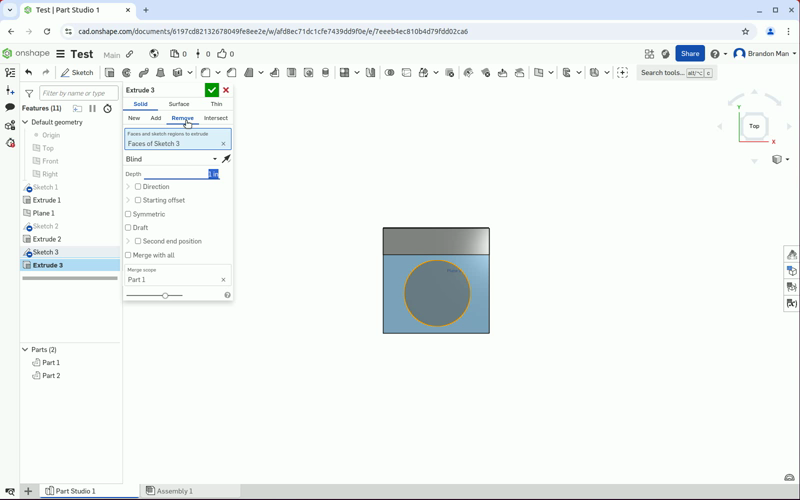
text(4.814)
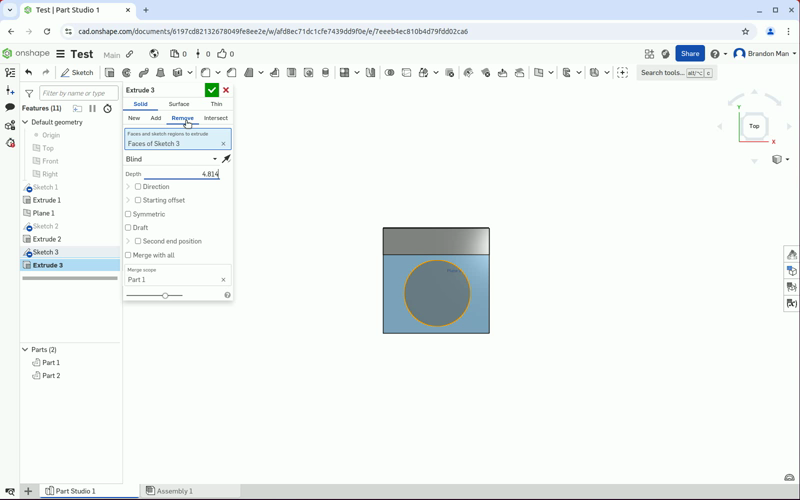
key(tab, 6)
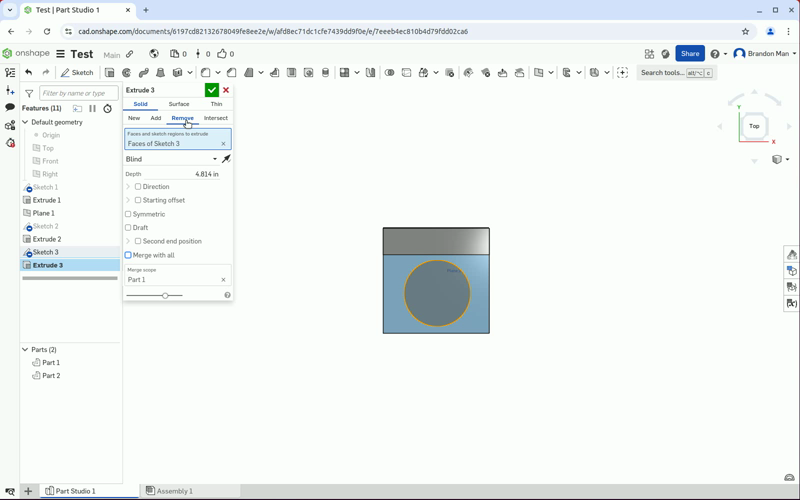
key(space)
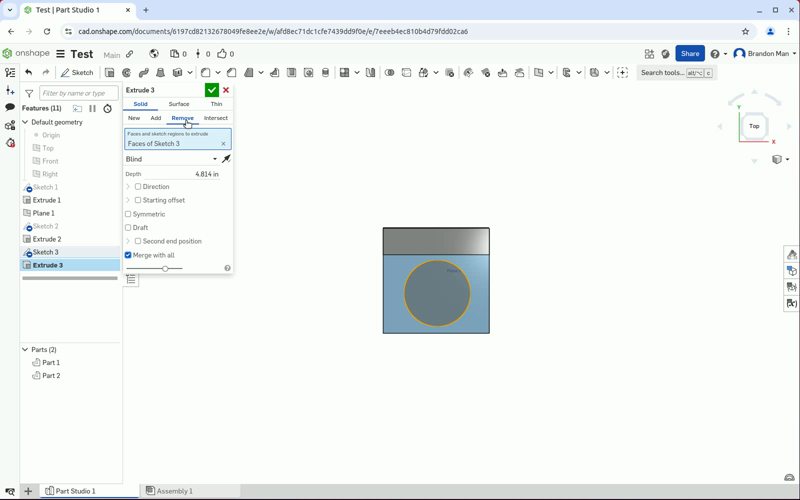
key(enter)
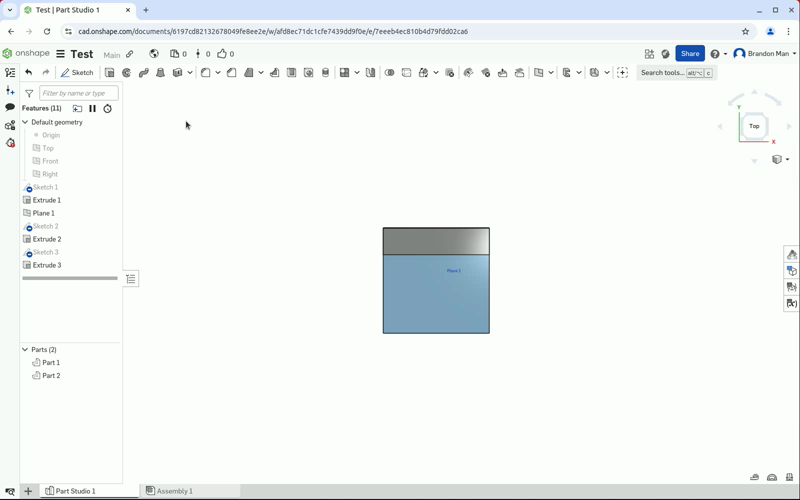
key(shift+h)
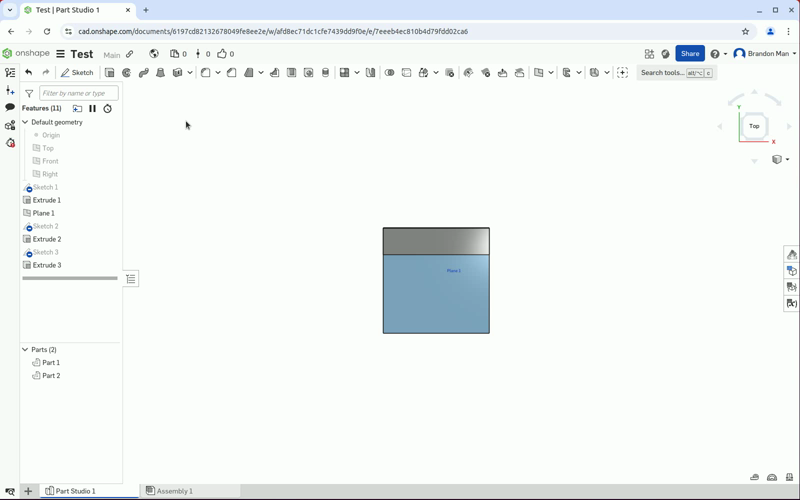
key(shift+h)
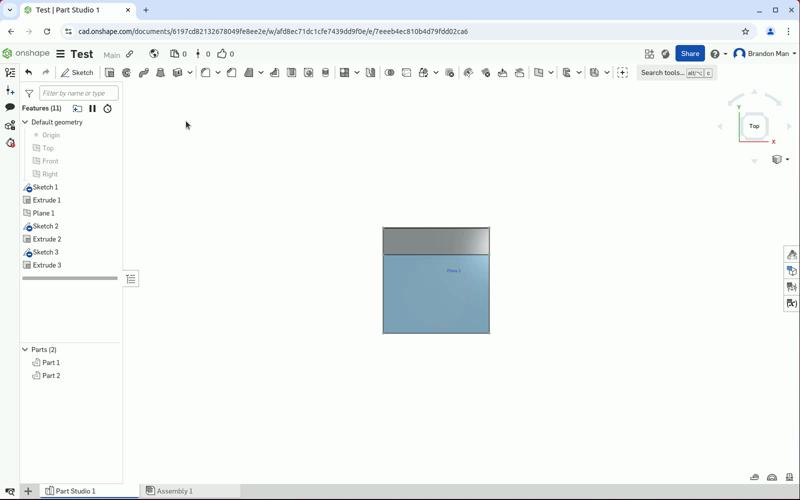
key(shift+7)
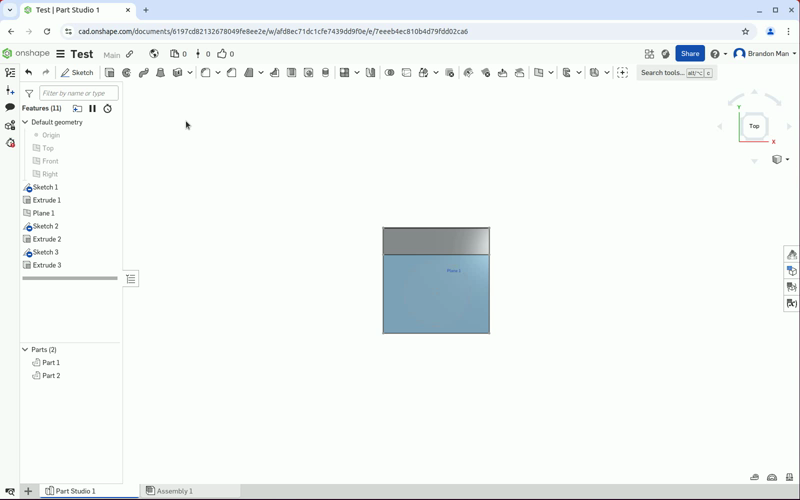
key(up, 3)
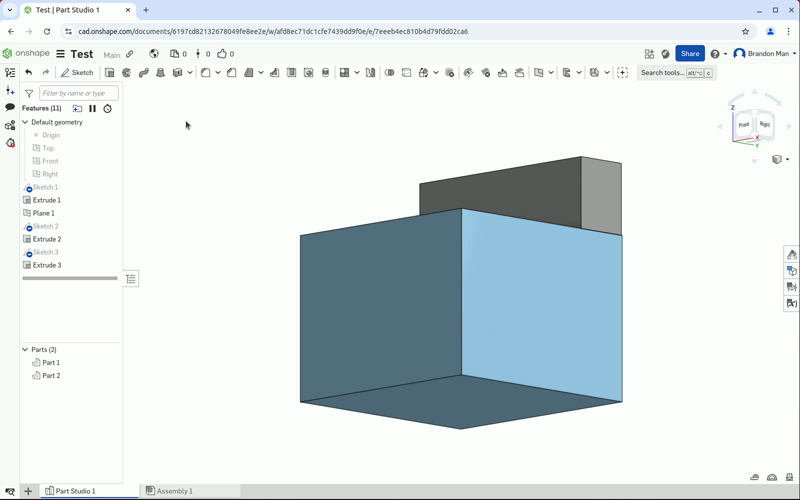
key(left, 3)
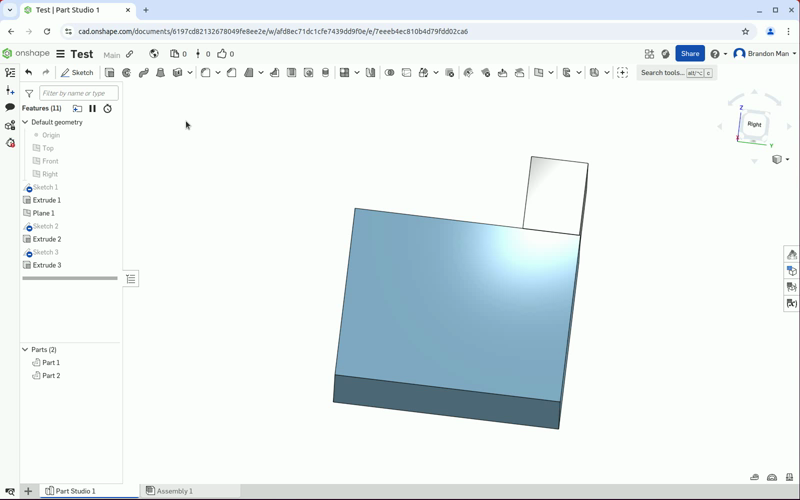
key(right, 3)
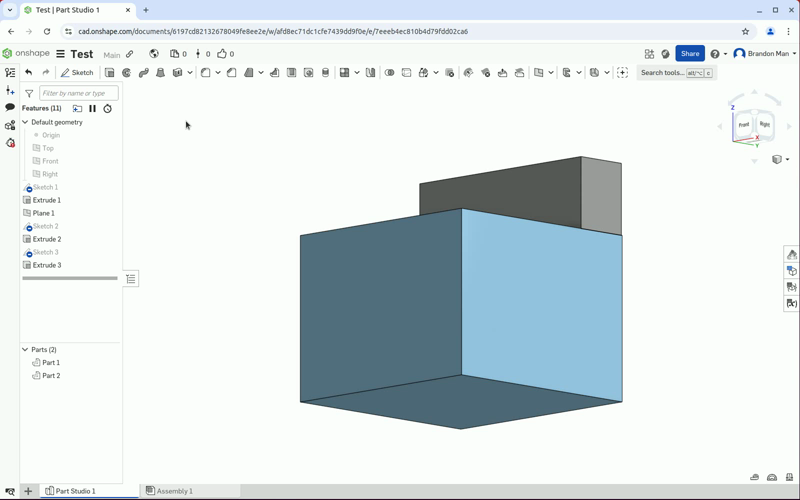
key(down, 3)
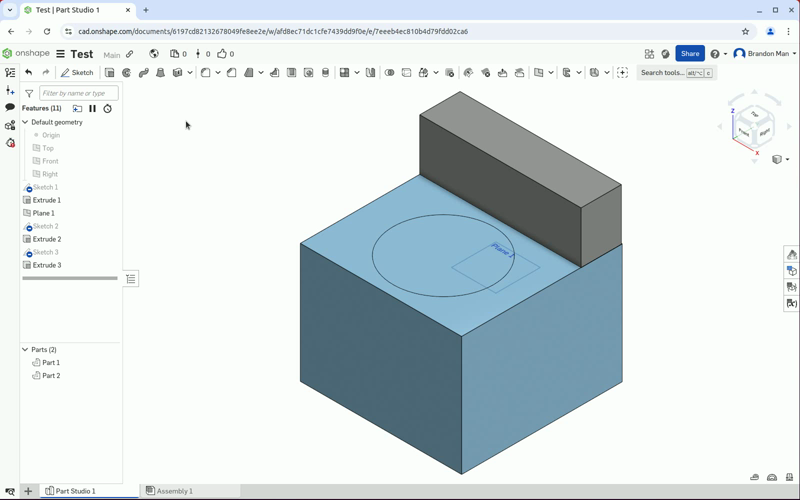
mouse_move(73, 189)
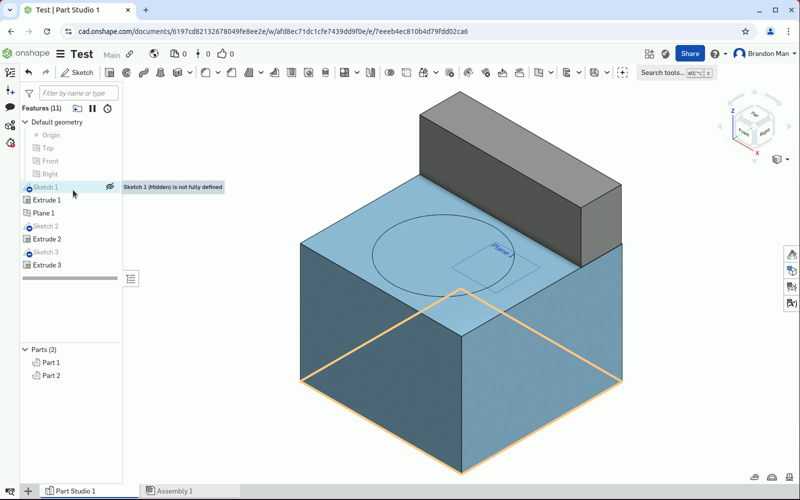
click(73, 189)